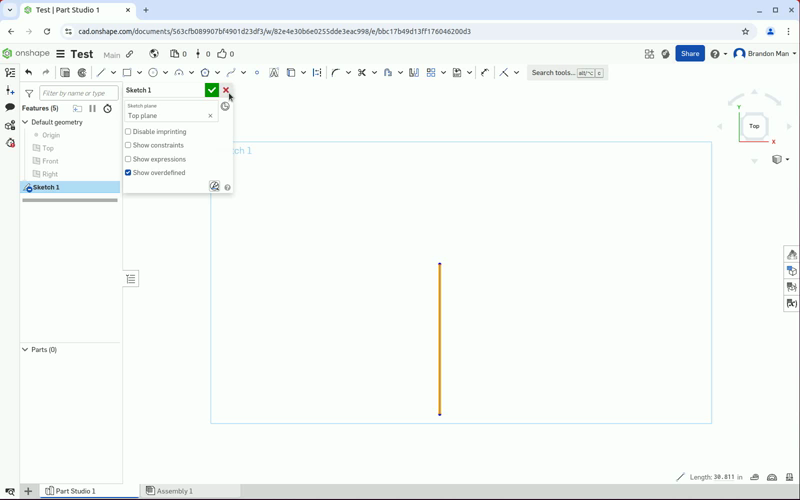
key(shift+h)
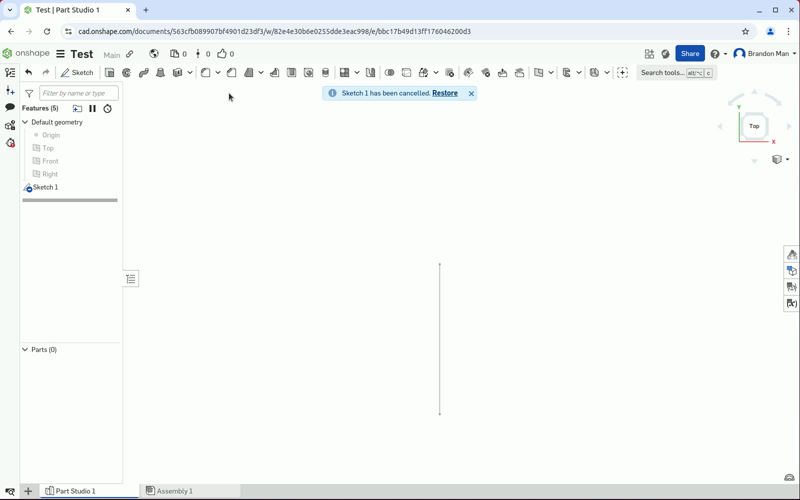
mouse_move(73, 352)
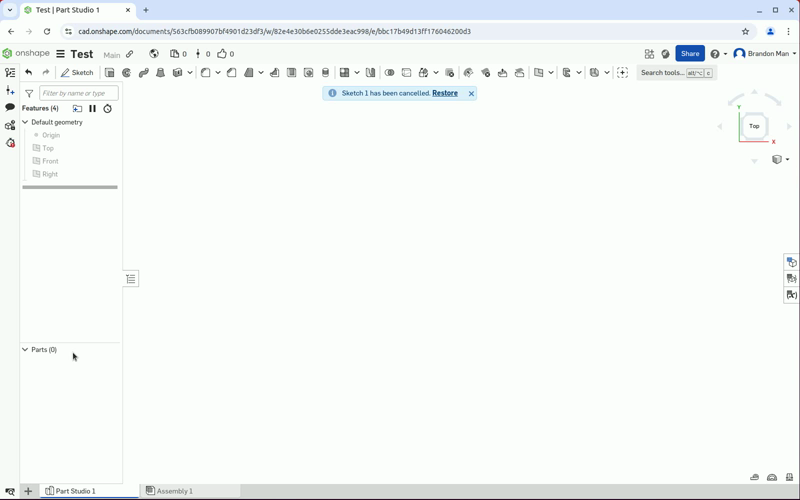
key(y)
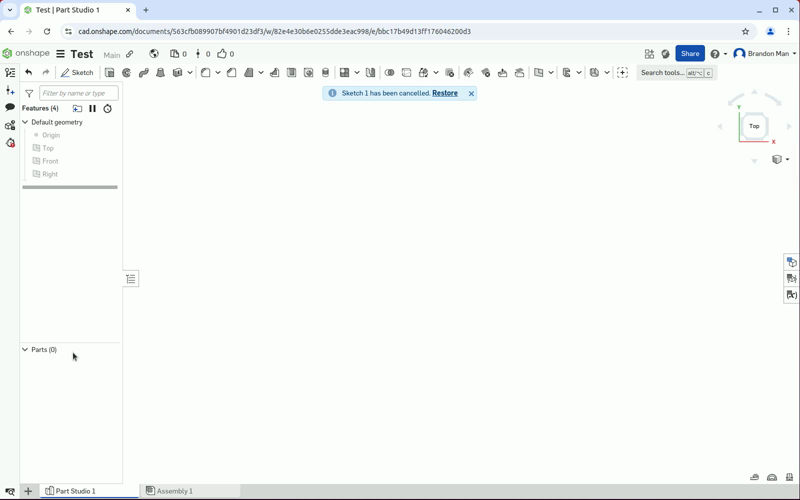
key(shift+p)
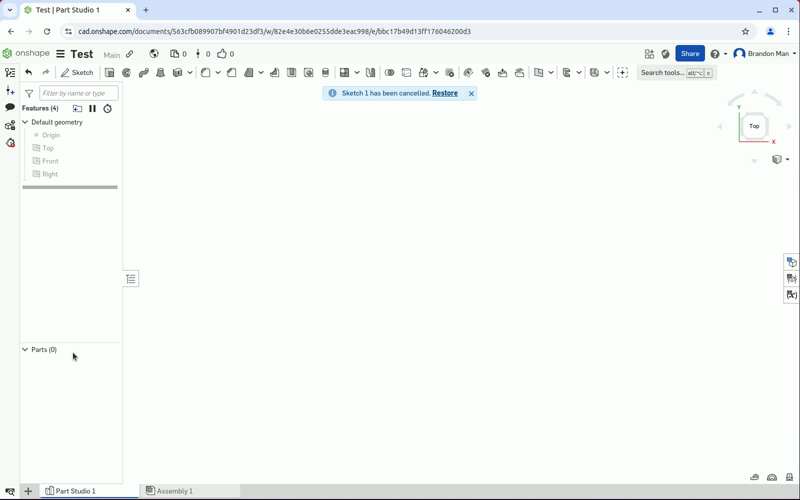
key(space)
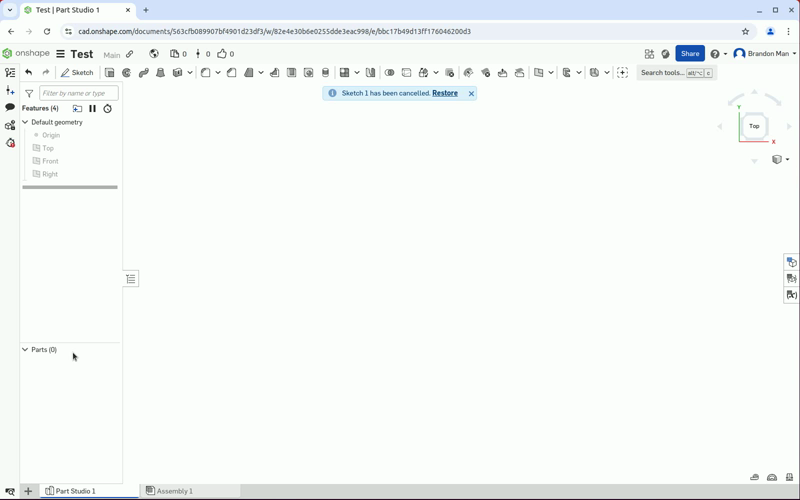
key_down(shift)
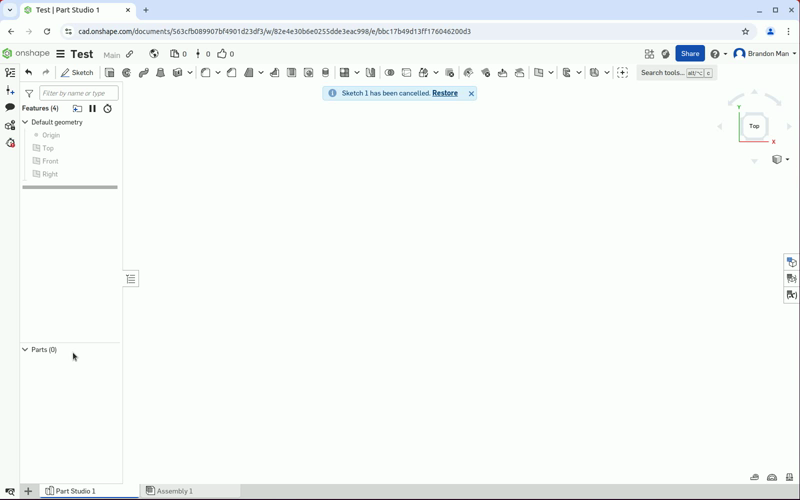
key(up)
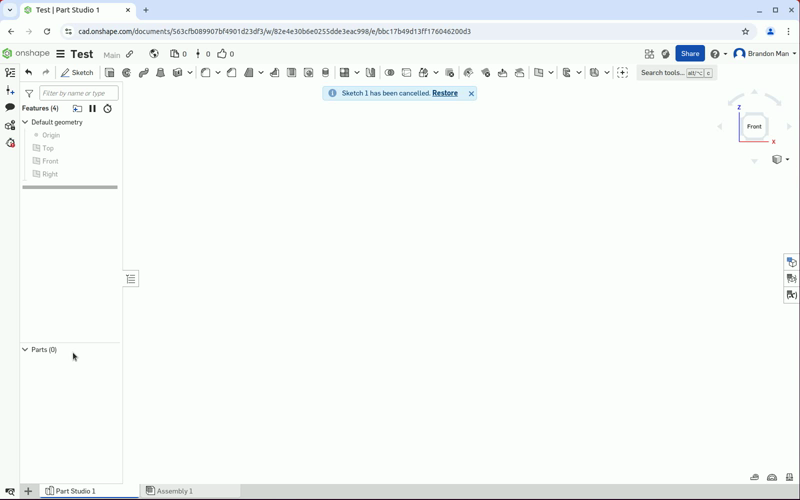
key_up(shift)
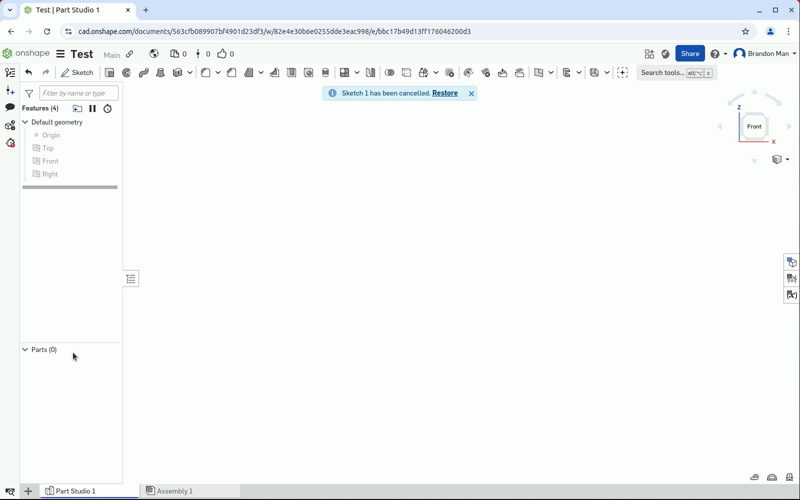
mouse_move(73, 352)
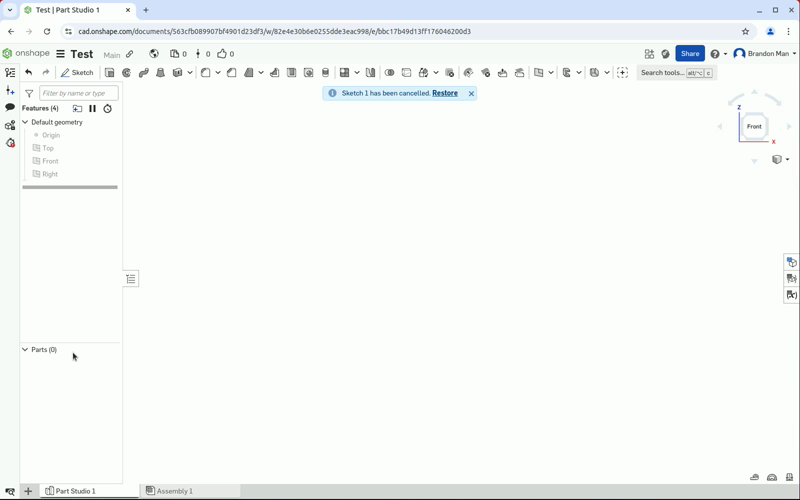
key(shift+y)
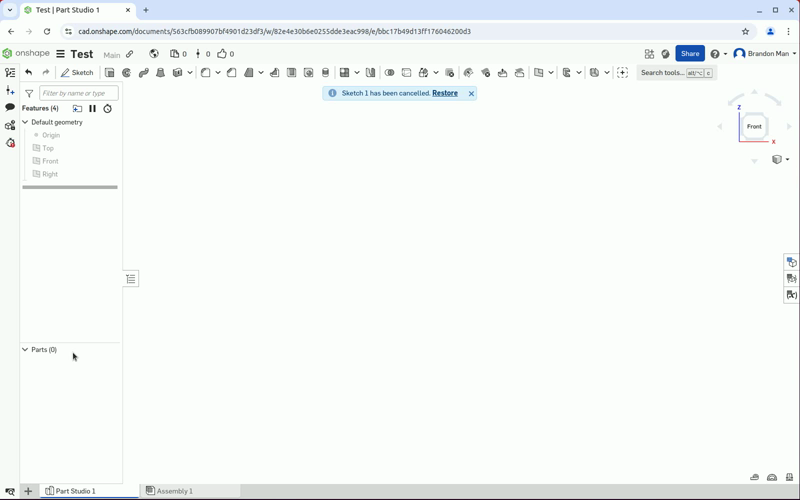
key(shift+s)
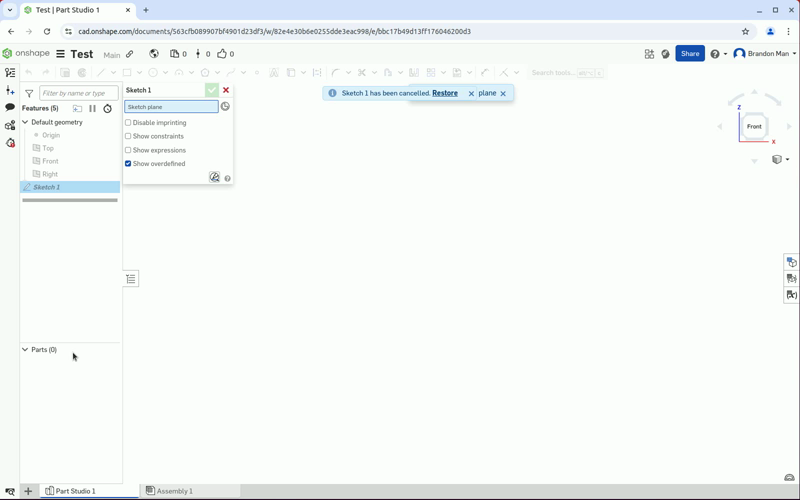
mouse_move(73, 163)
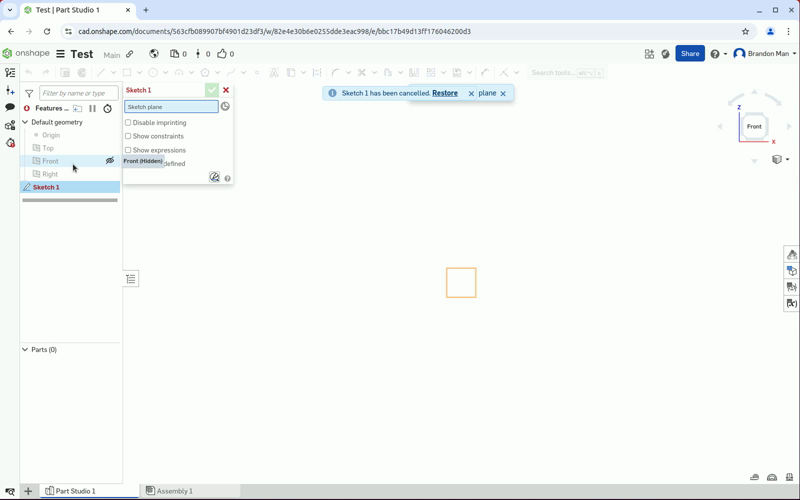
click(73, 163)
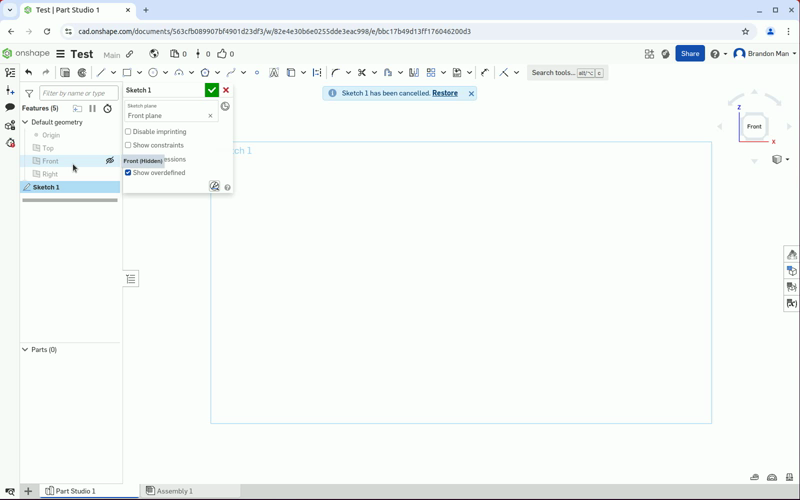
mouse_move(73, 352)
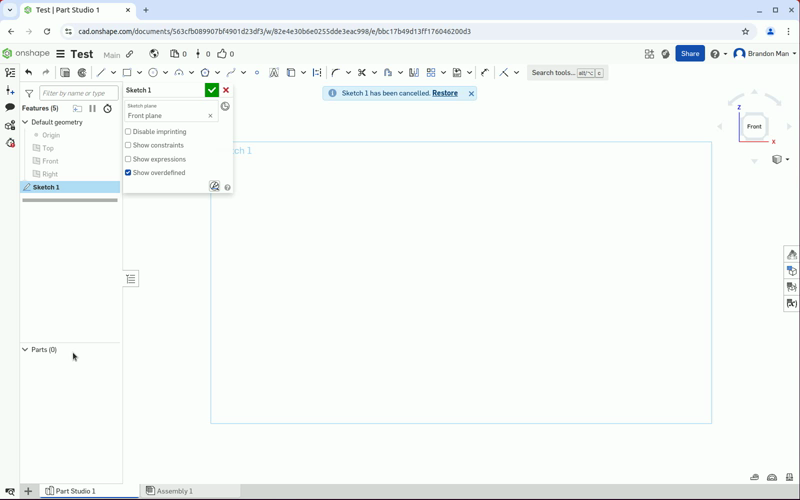
key(y)
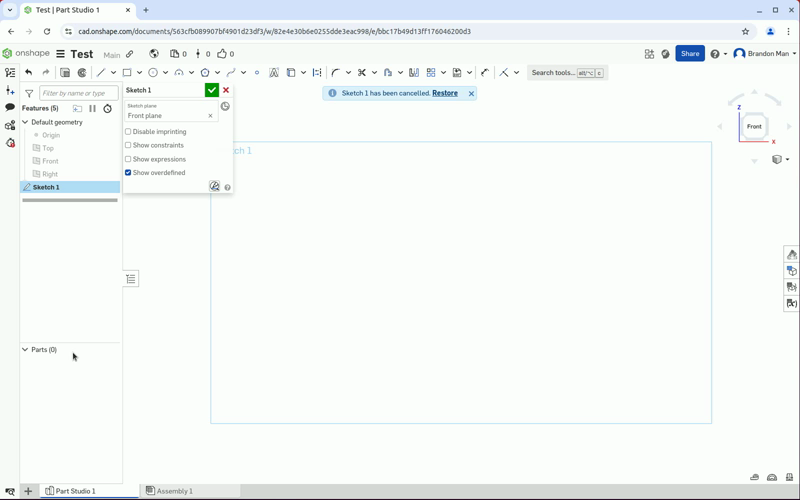
key(l)
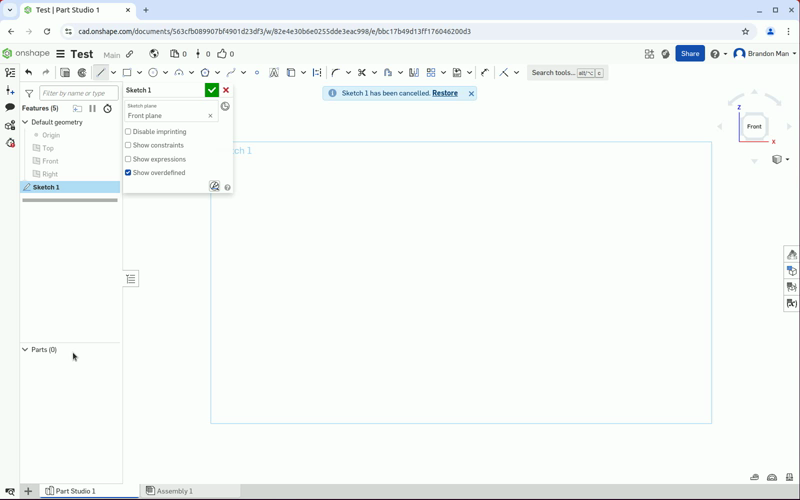
key_down(shift)
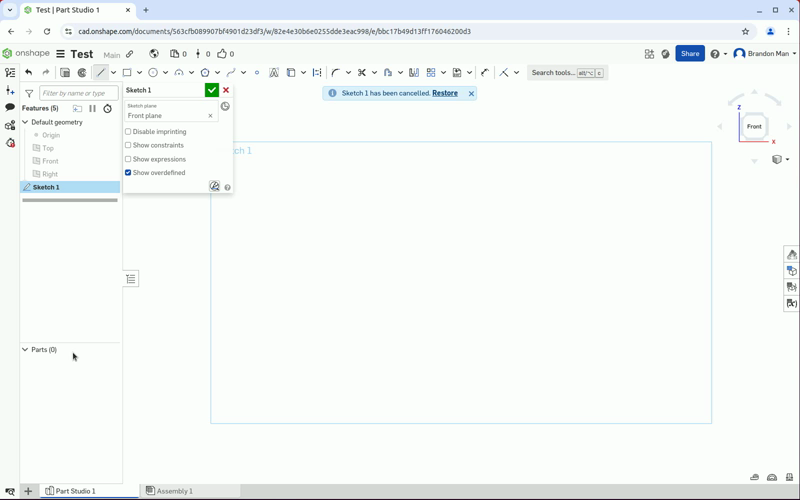
mouse_move(404, 226)
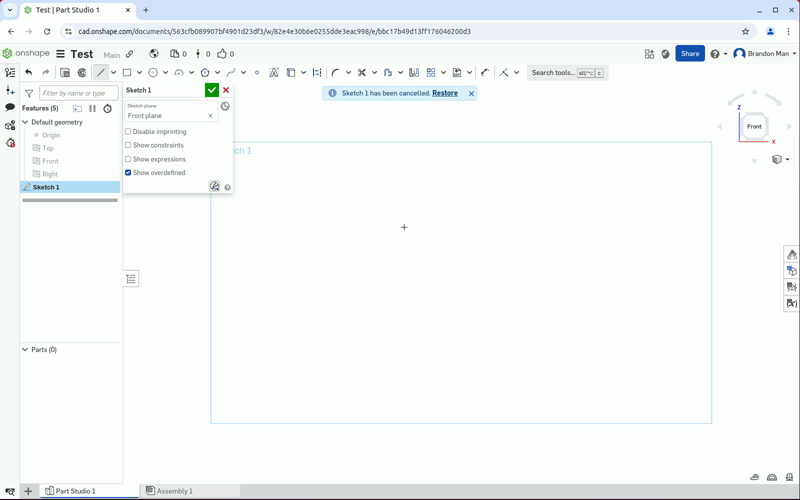
click(404, 226)
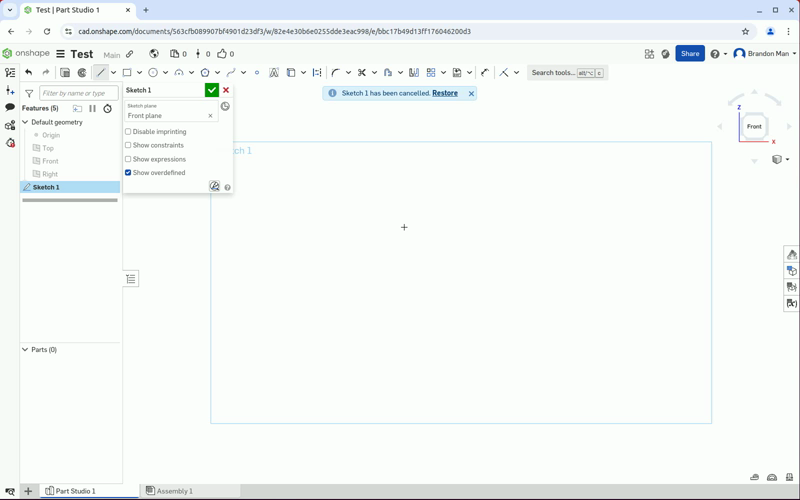
key_up(shift)
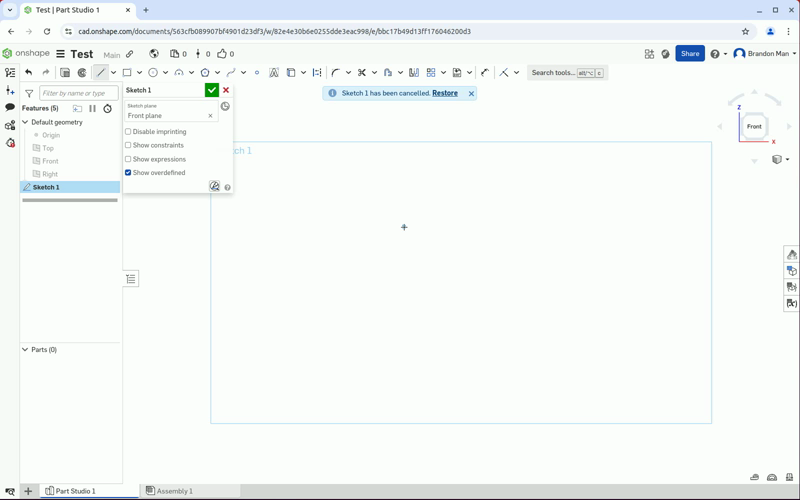
key_down(shift)
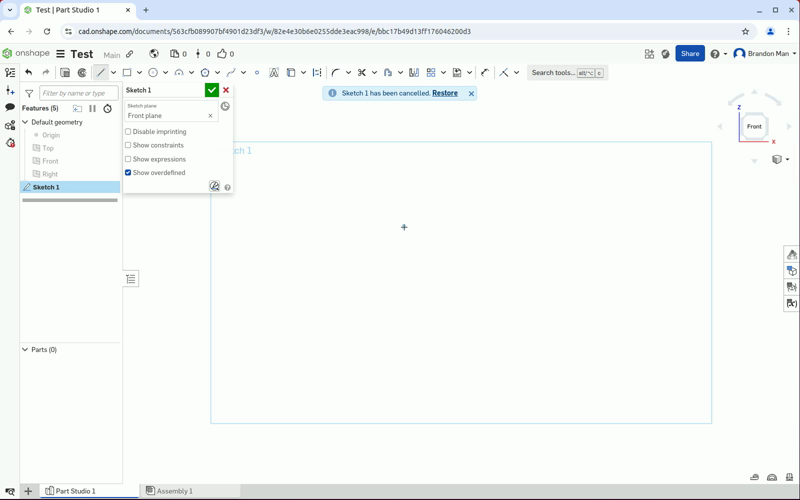
mouse_move(516, 226)
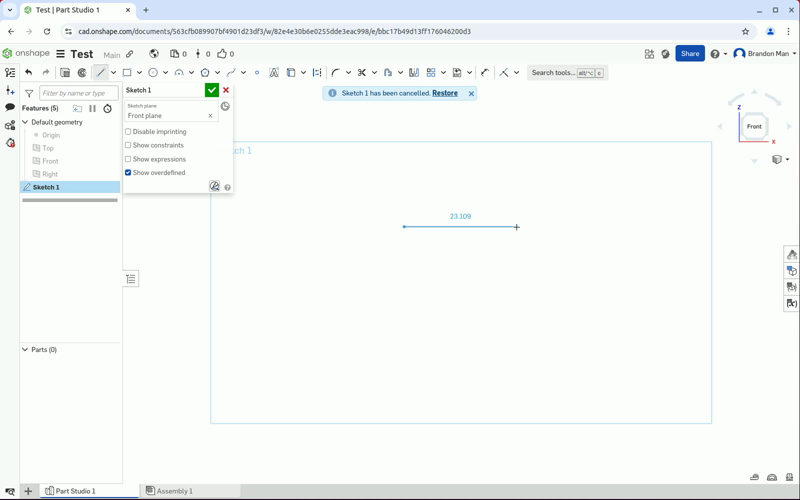
click(516, 226)
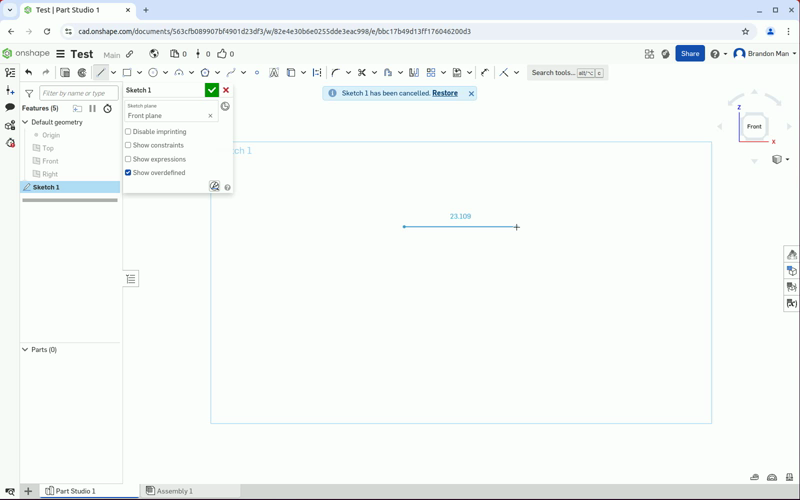
key_up(shift)
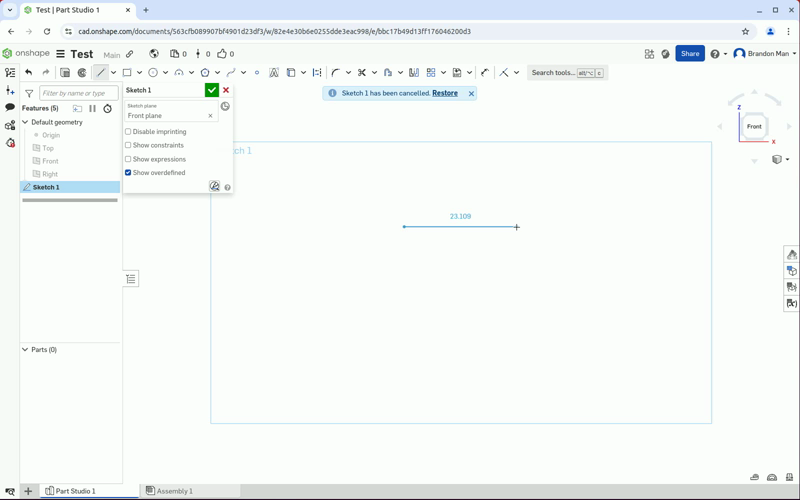
key(esc)
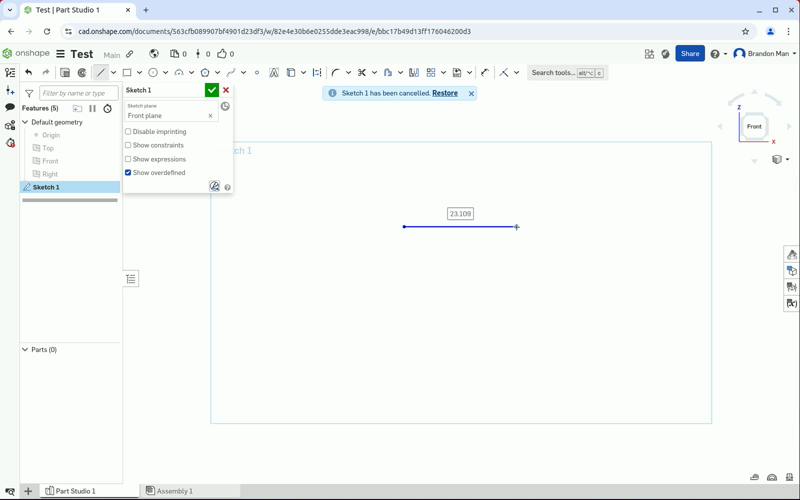
key(a)
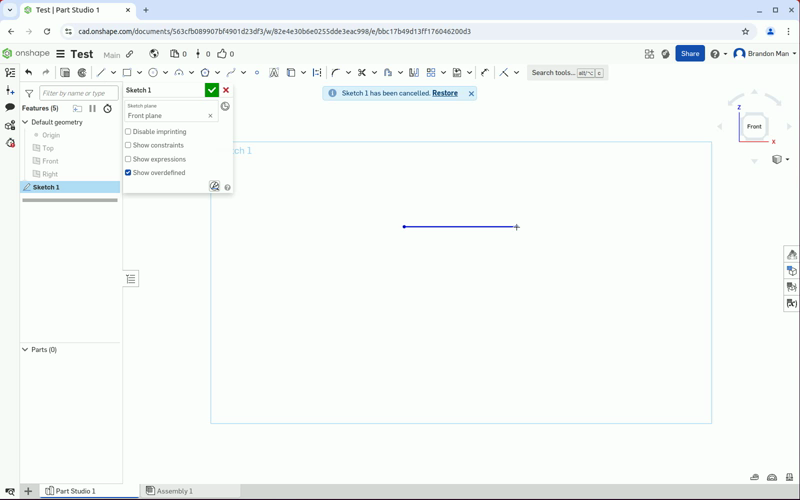
mouse_move(516, 226)
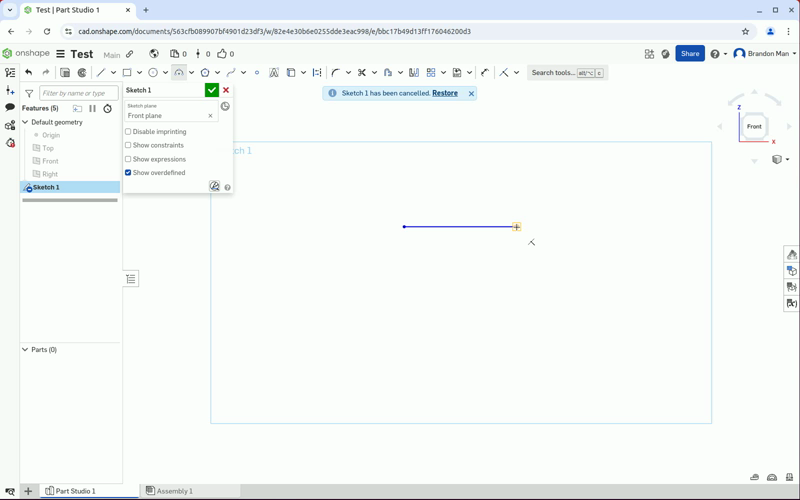
click(516, 226)
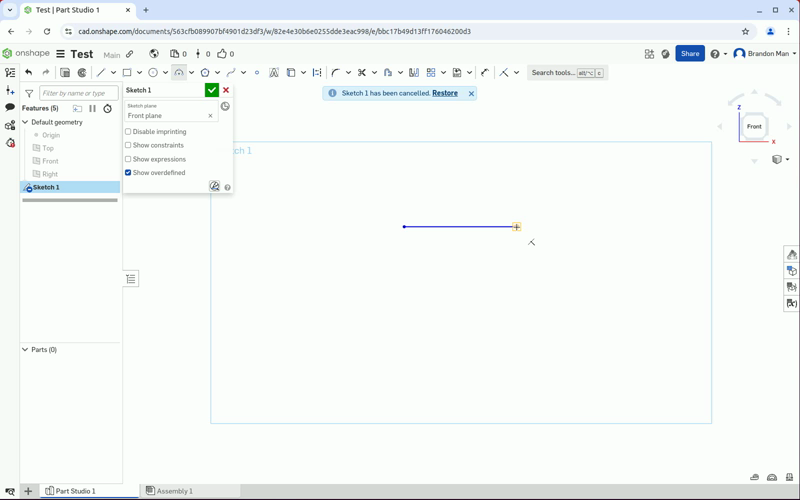
mouse_move(404, 226)
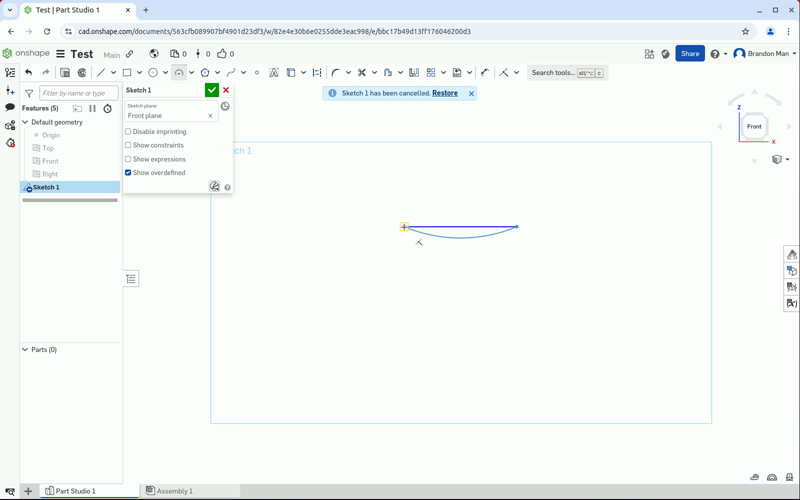
click(404, 226)
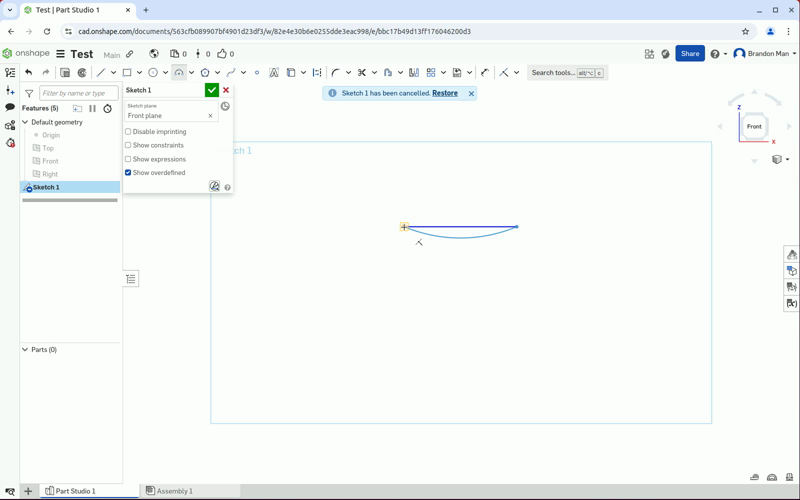
key_down(shift)
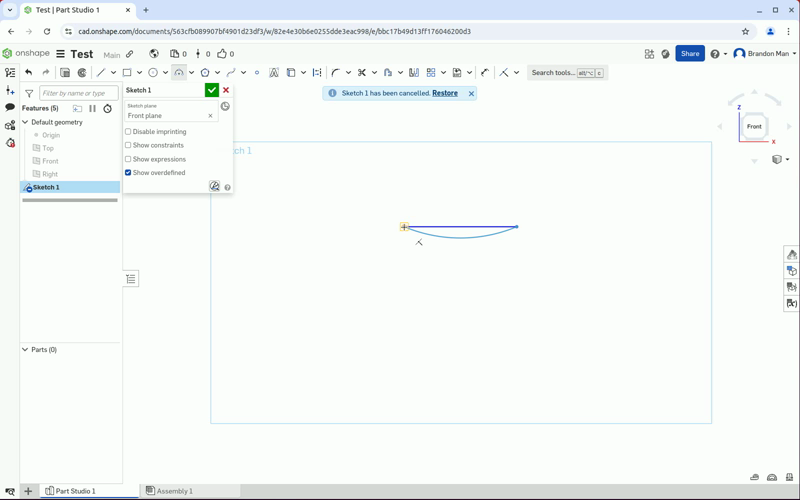
mouse_move(460, 170)
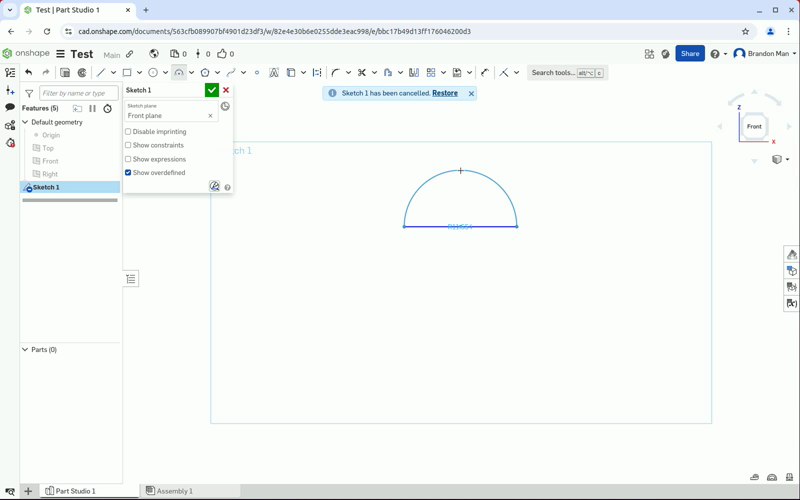
click(460, 170)
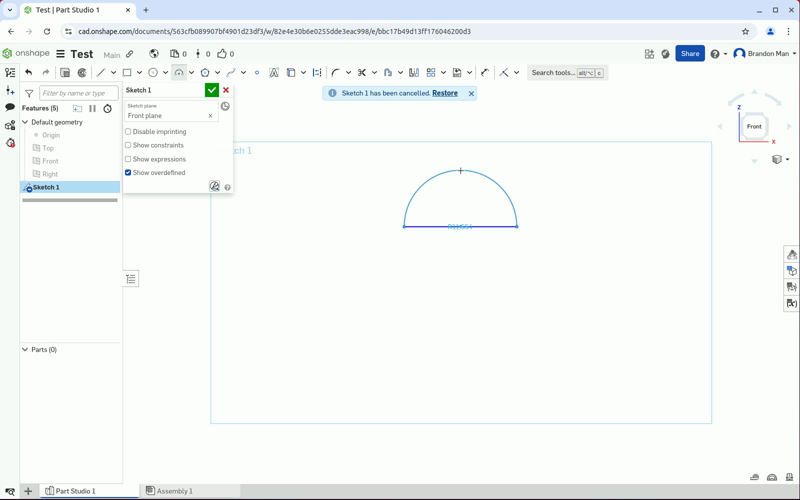
key_up(shift)
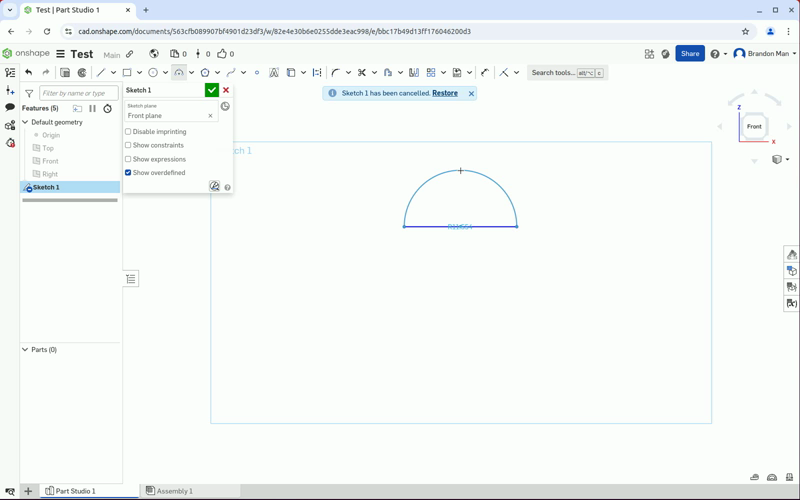
key(esc)
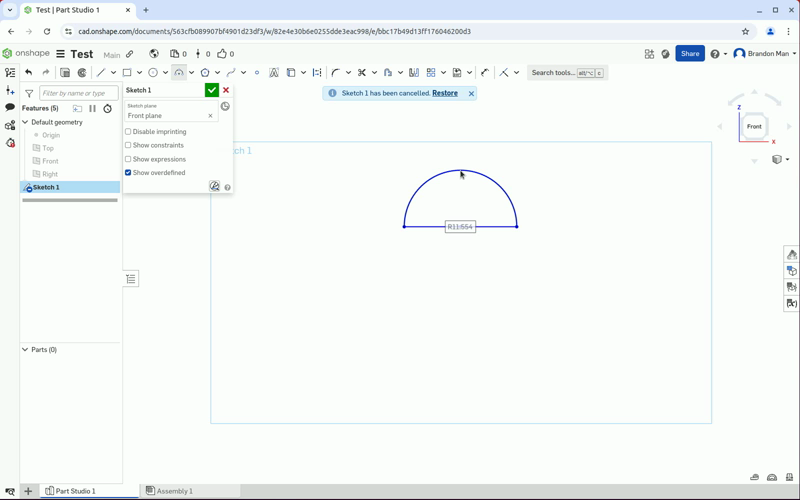
mouse_move(430, 220)
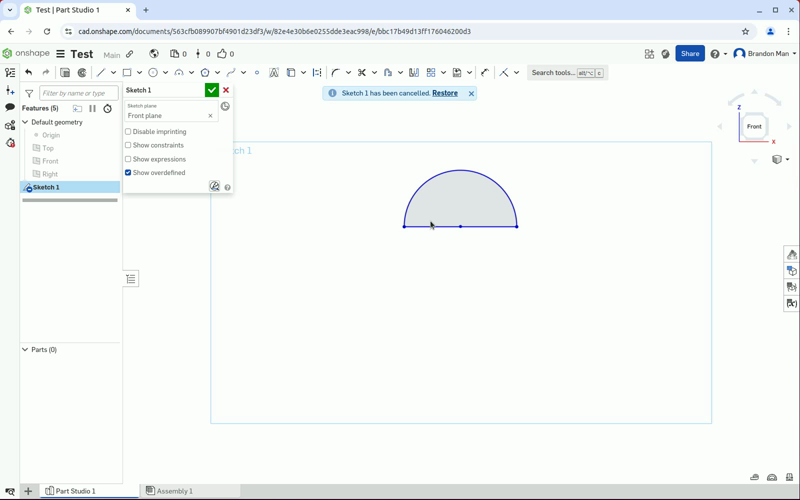
click(430, 220)
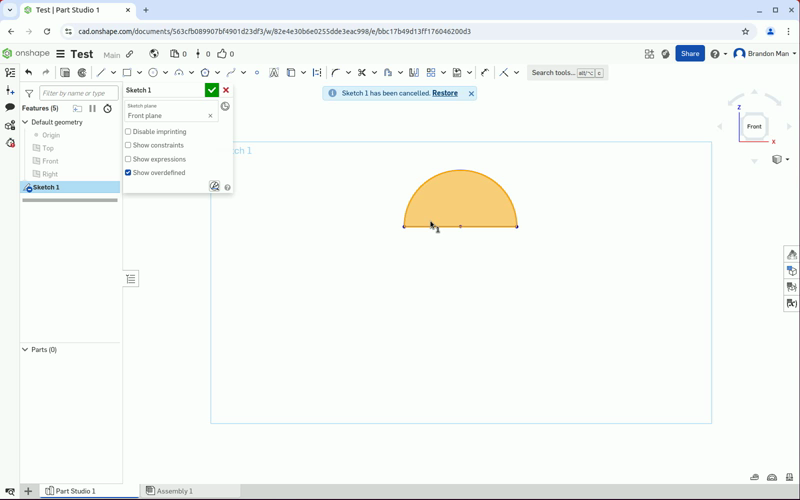
mouse_move(73, 352)
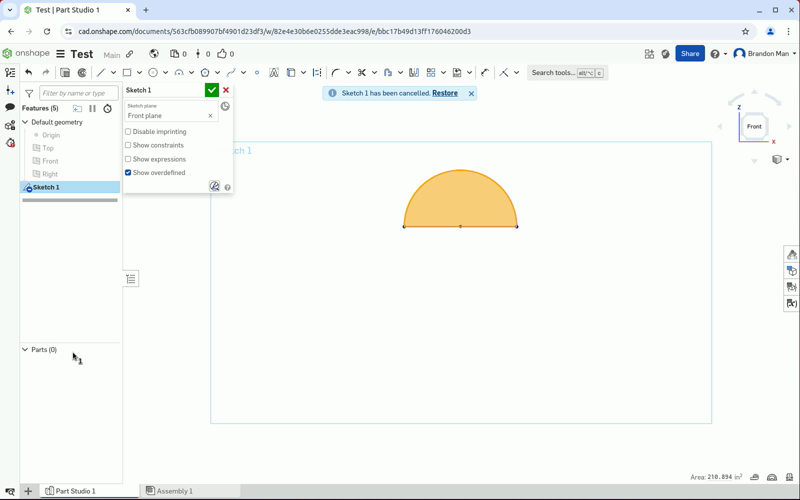
key(shift+y)
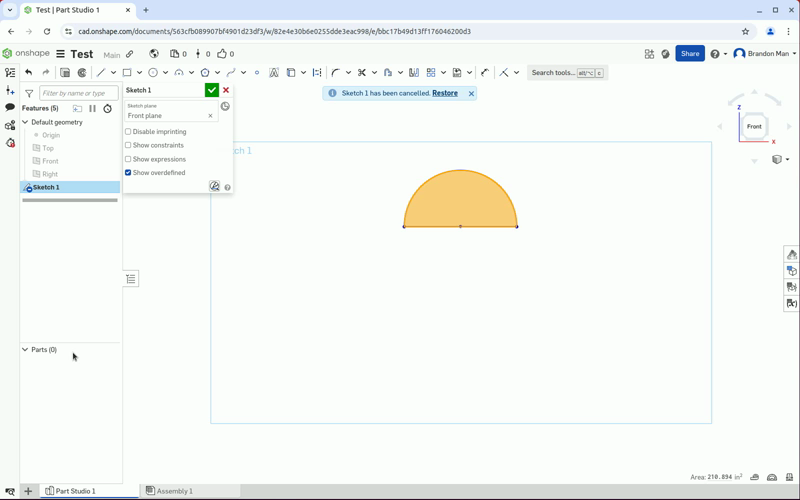
key(shift+e)
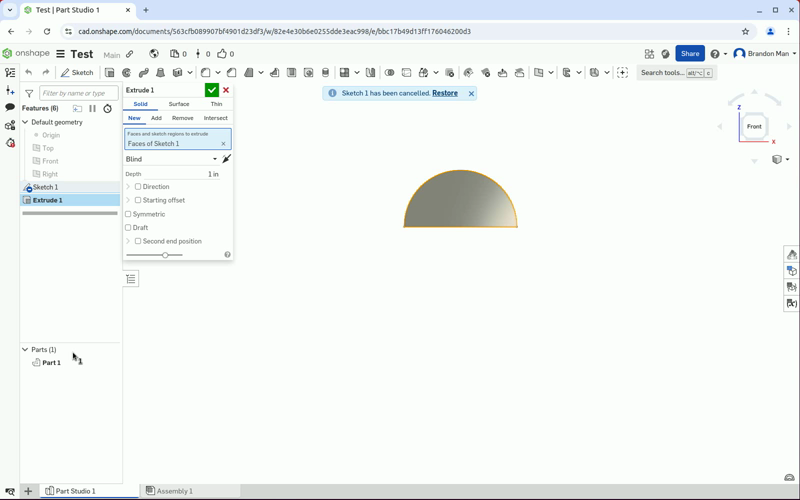
mouse_move(143, 106)
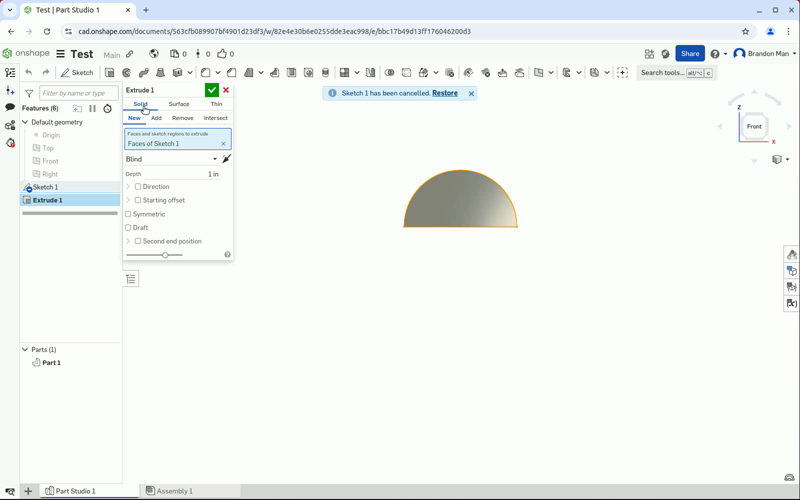
click(143, 106)
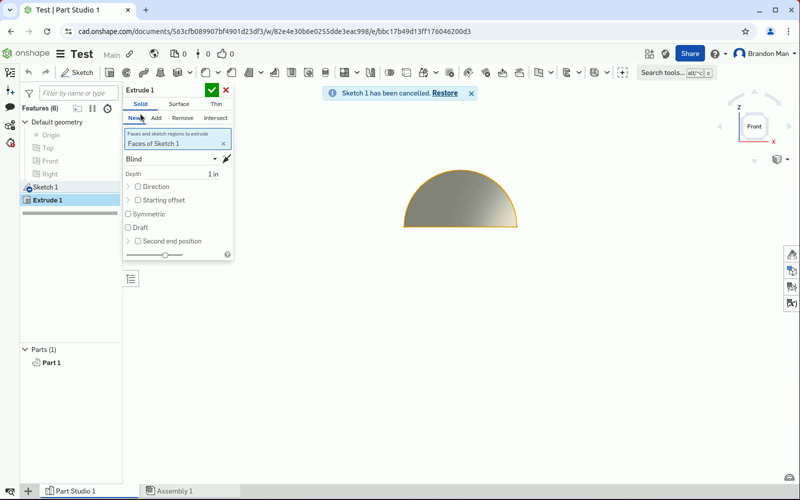
mouse_move(137, 120)
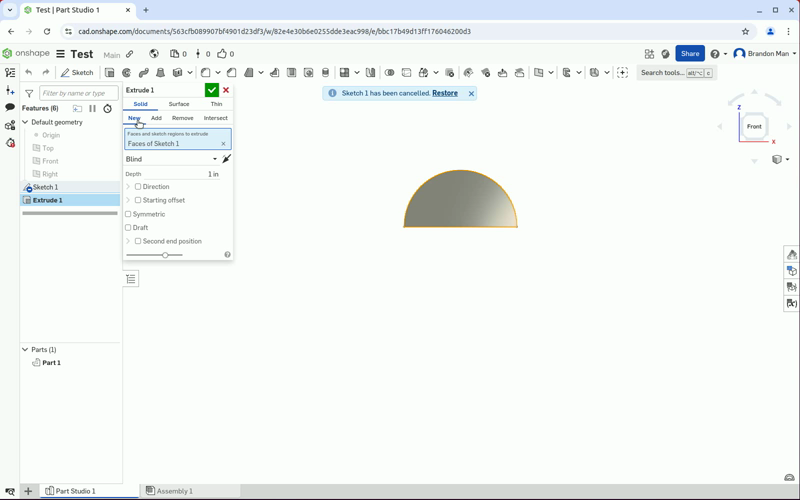
click(137, 120)
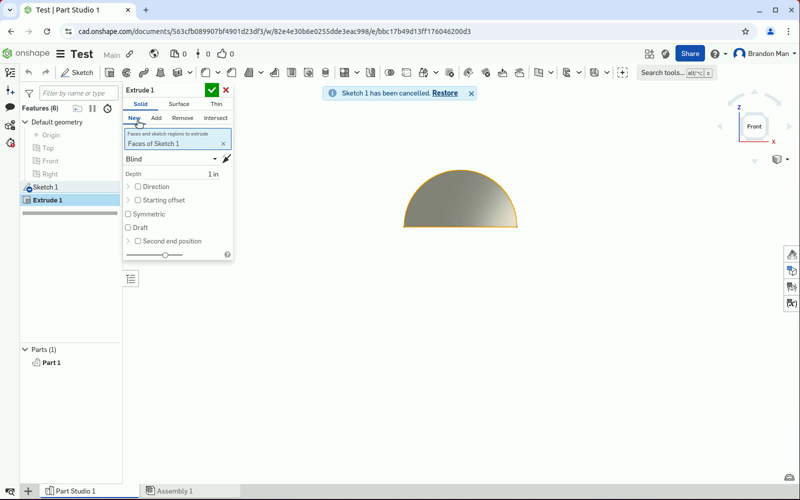
key(tab, 4)
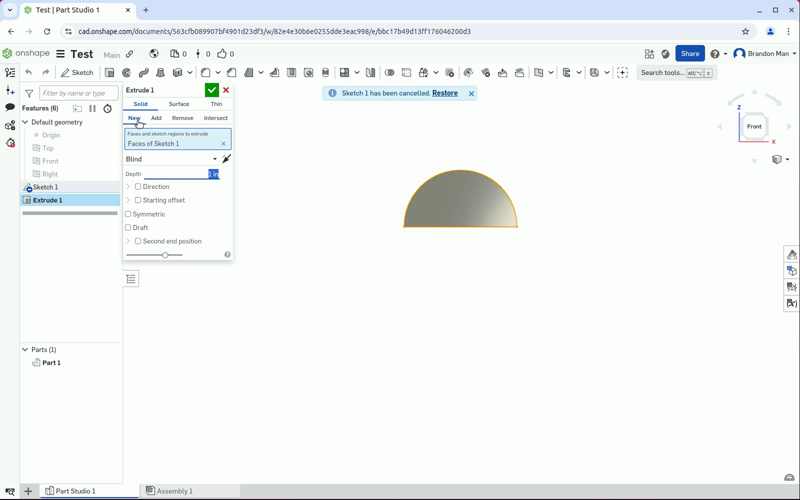
text(4.574)
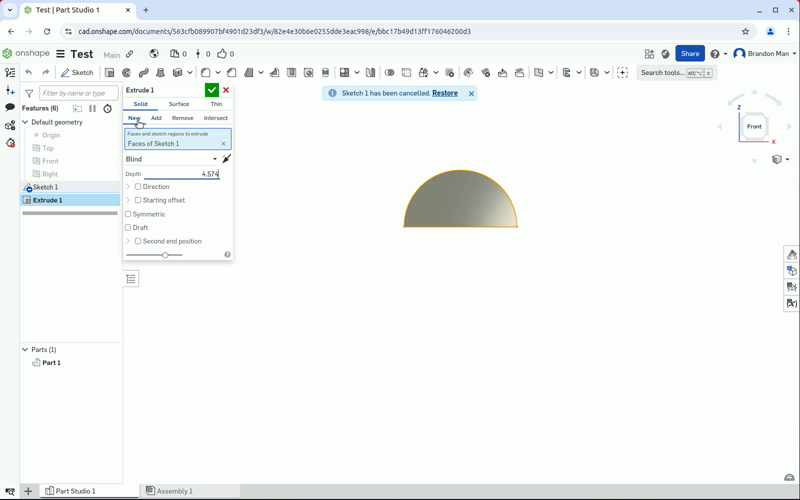
key(enter)
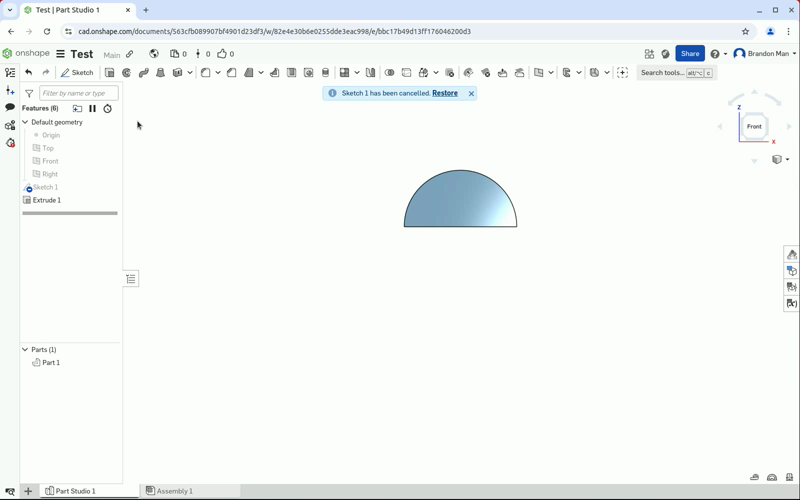
key(shift+h)
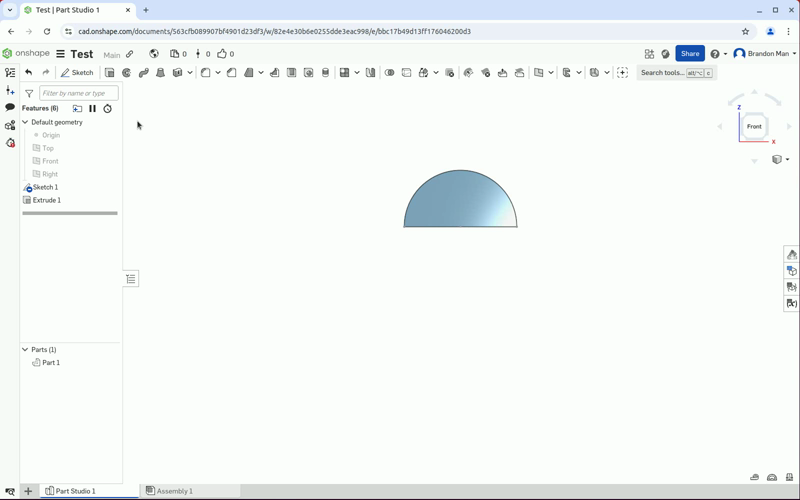
key(shift+h)
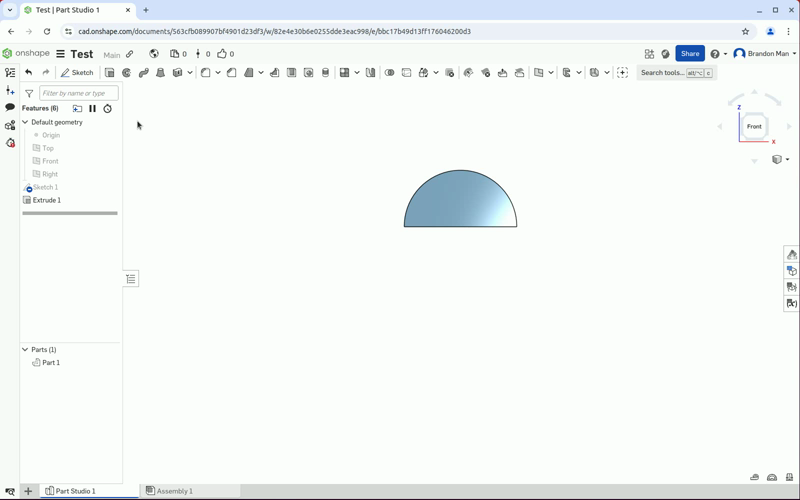
mouse_move(73, 189)
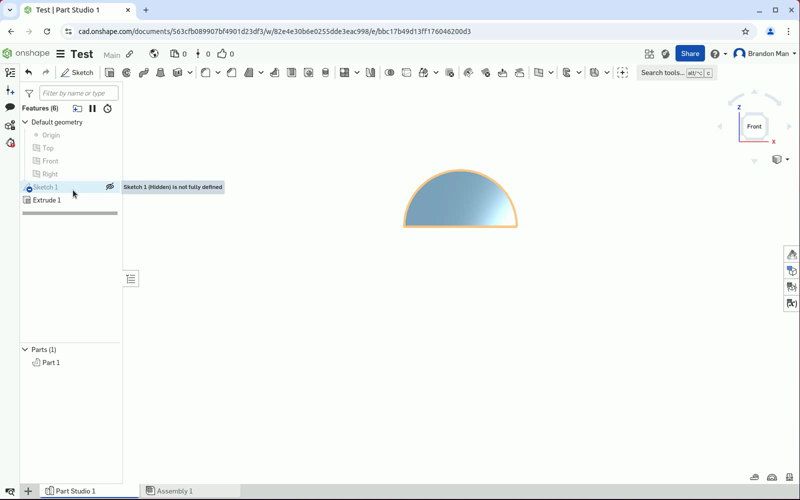
click(73, 189)
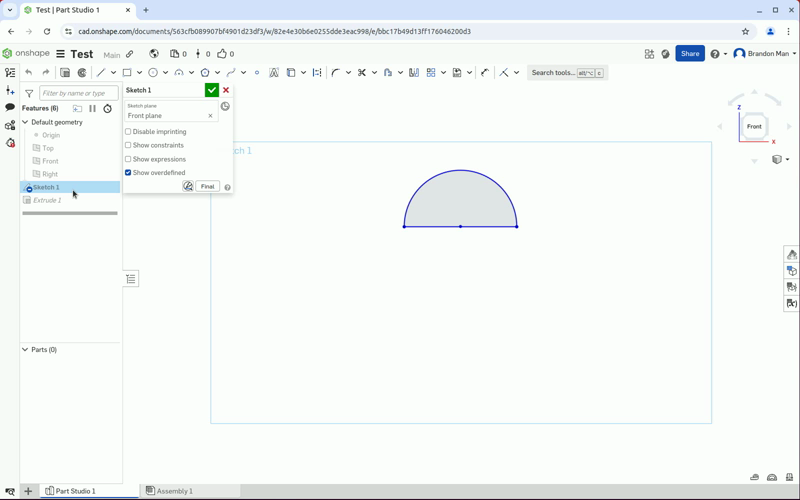
mouse_move(229, 92)
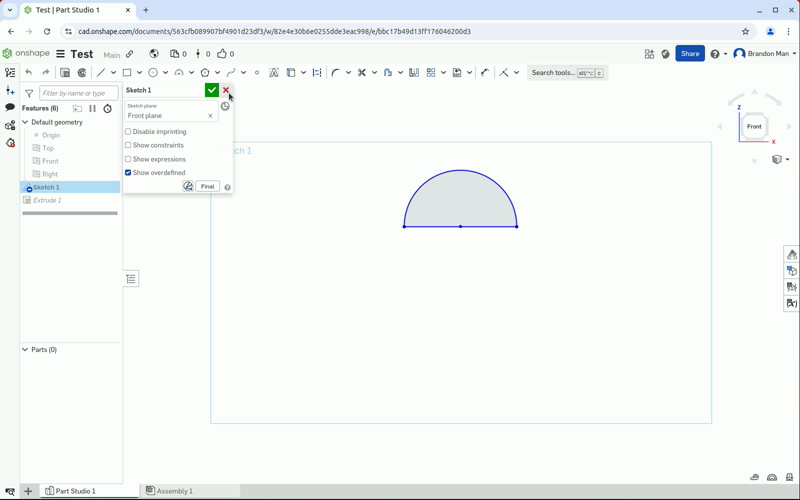
click(229, 92)
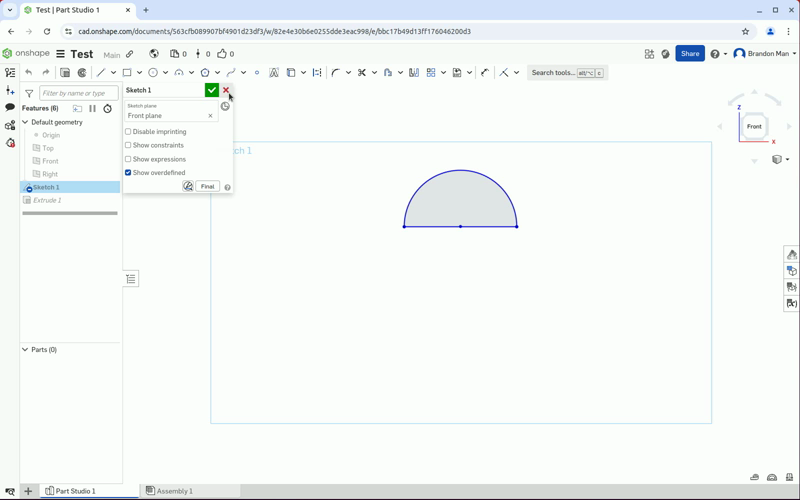
key(shift+s)
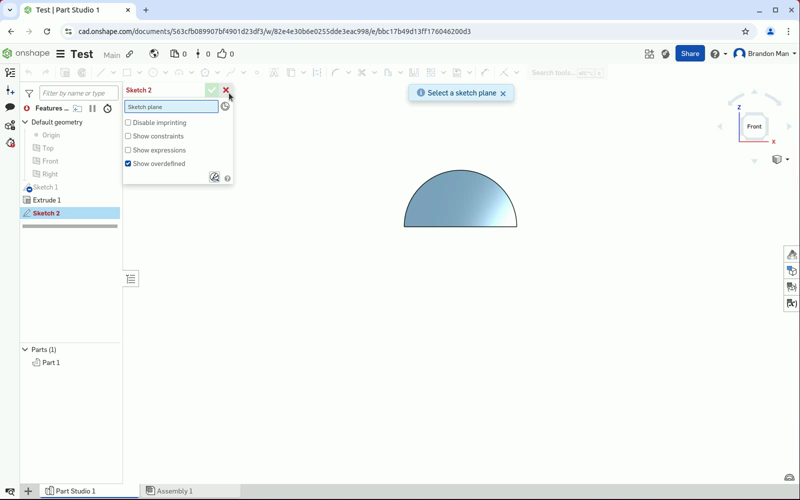
mouse_move(73, 163)
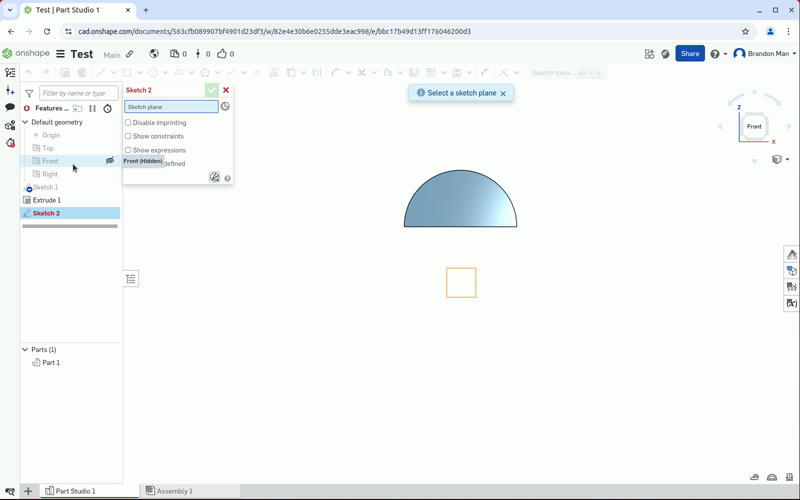
click(73, 163)
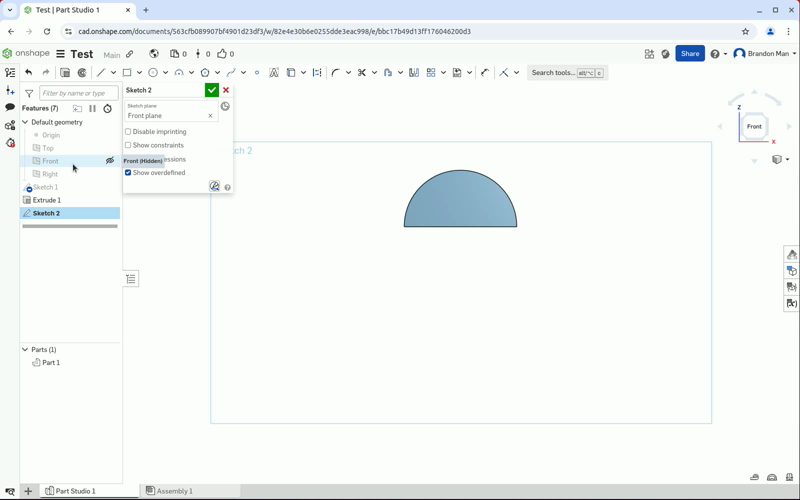
mouse_move(73, 352)
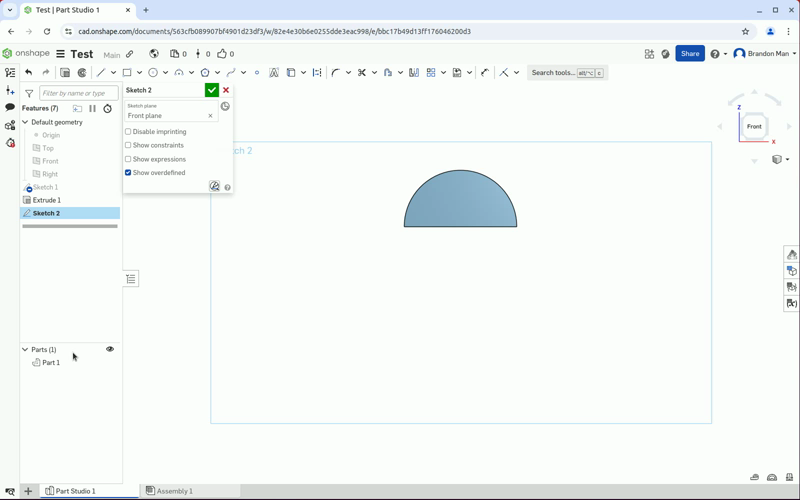
key(y)
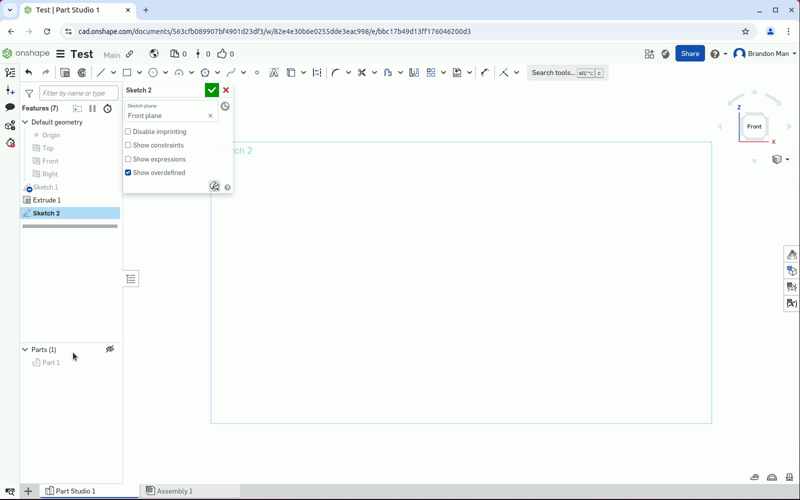
key(a)
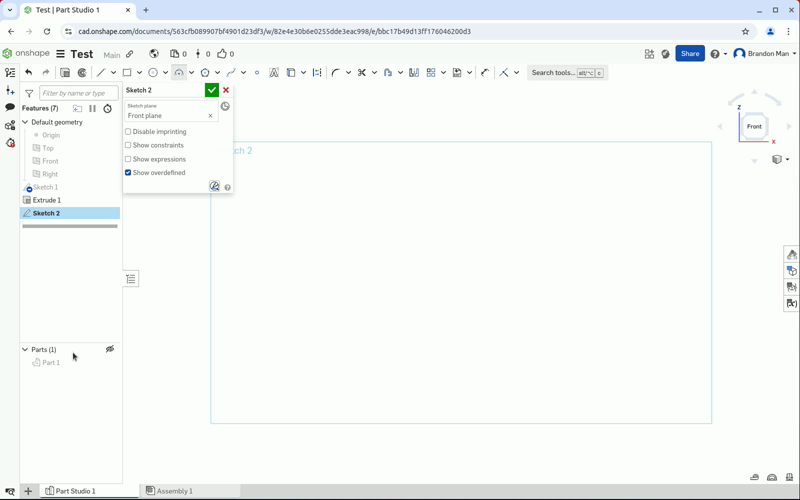
key_down(shift)
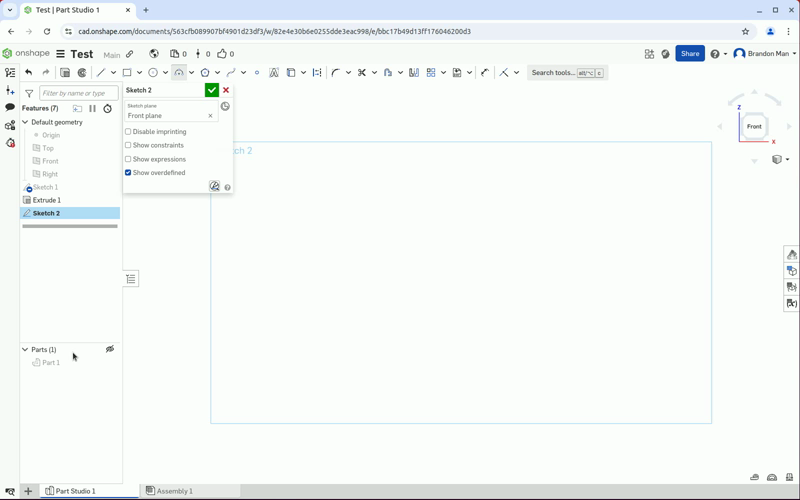
mouse_move(404, 339)
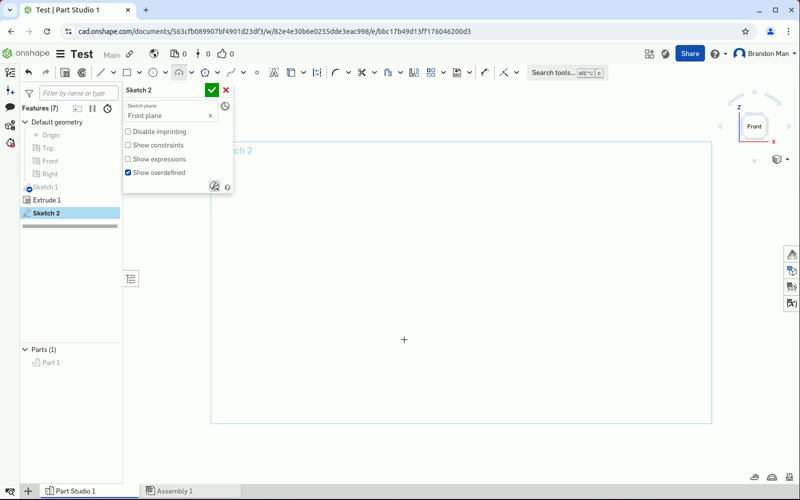
click(404, 339)
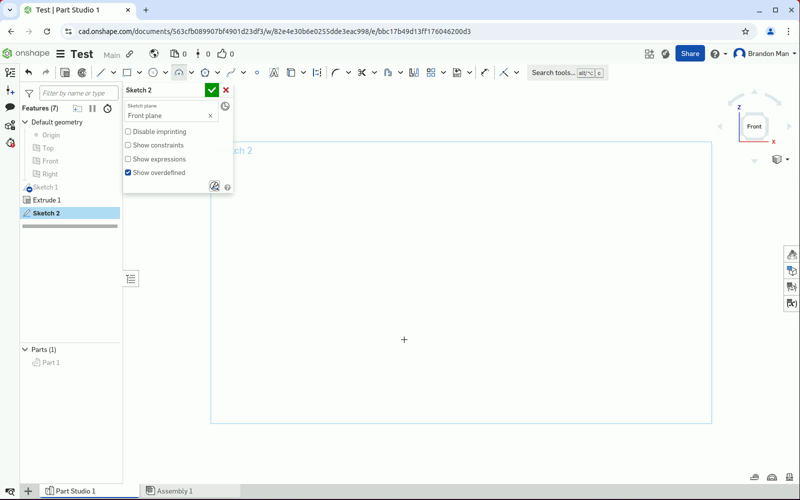
key_up(shift)
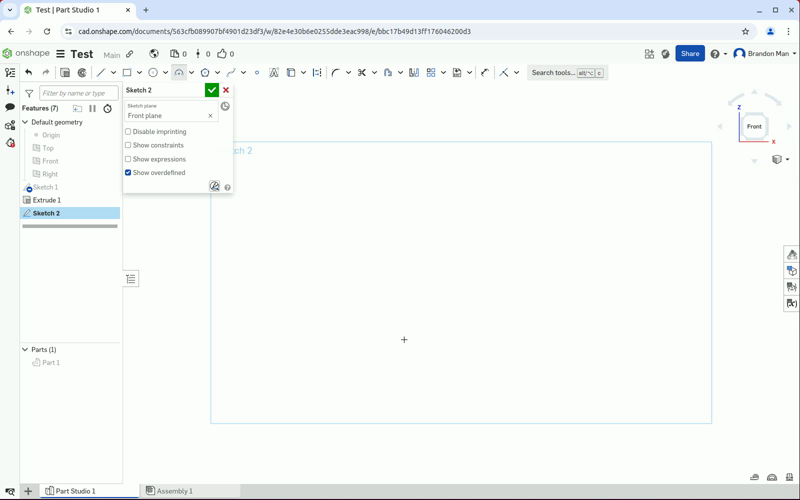
key_down(shift)
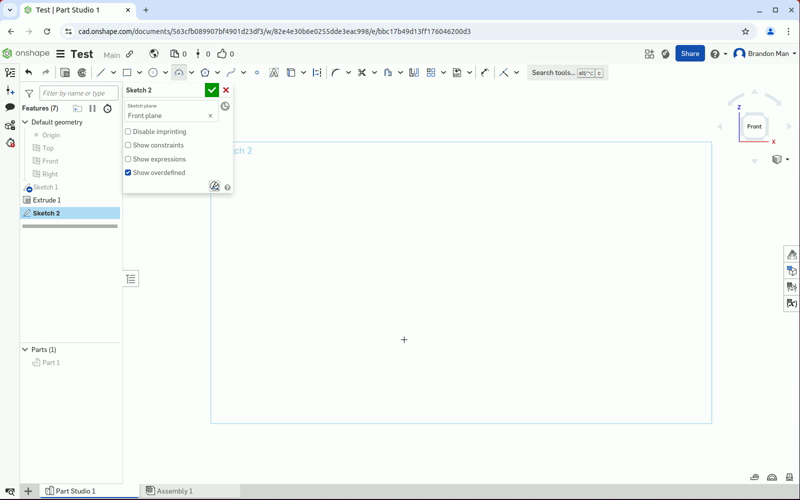
mouse_move(516, 339)
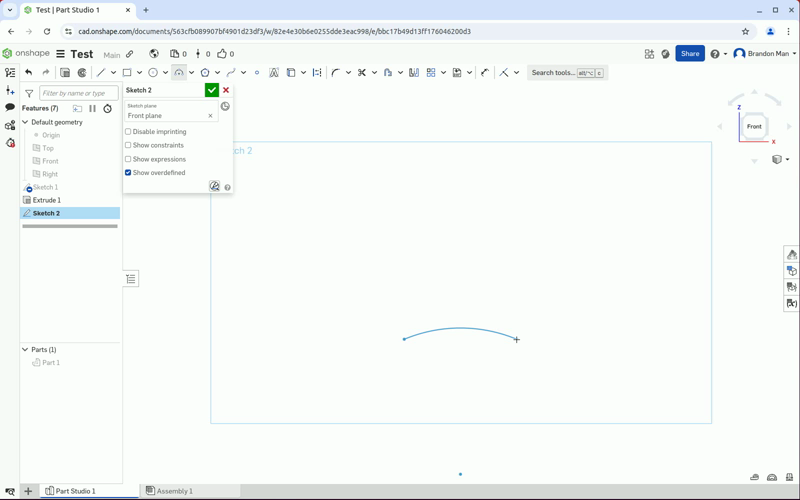
click(516, 339)
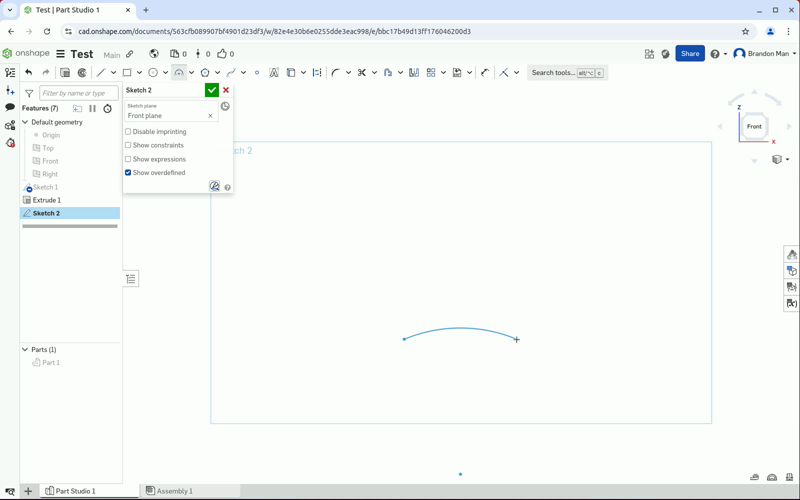
mouse_move(460, 395)
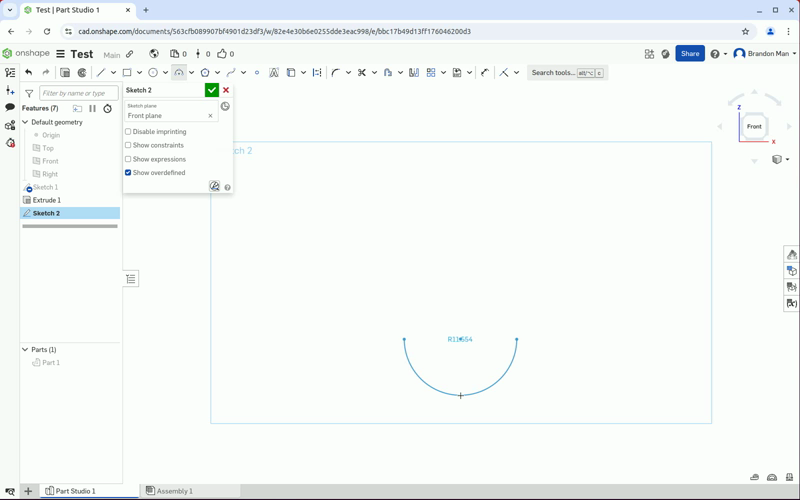
click(460, 395)
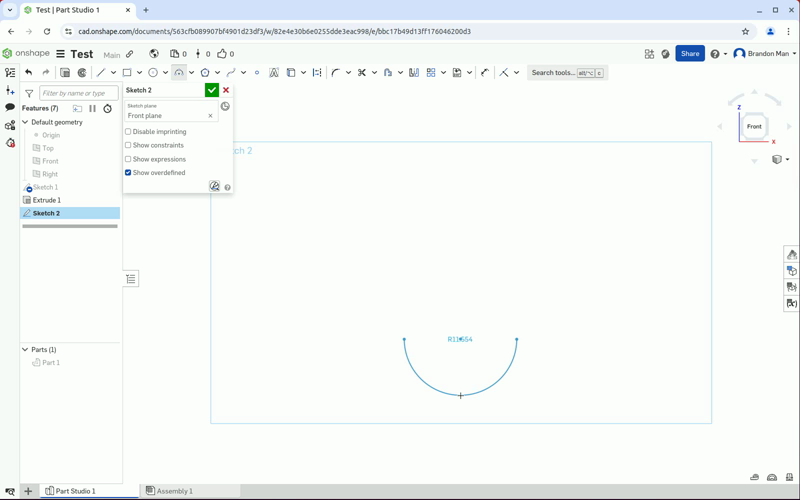
key_up(shift)
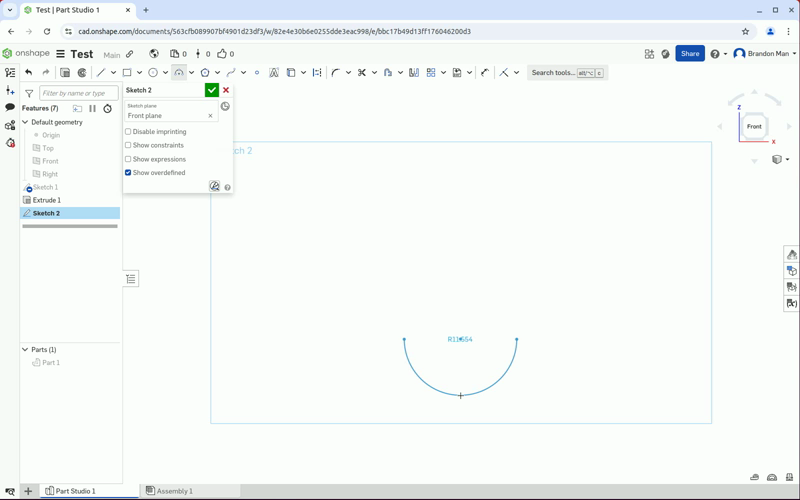
key(esc)
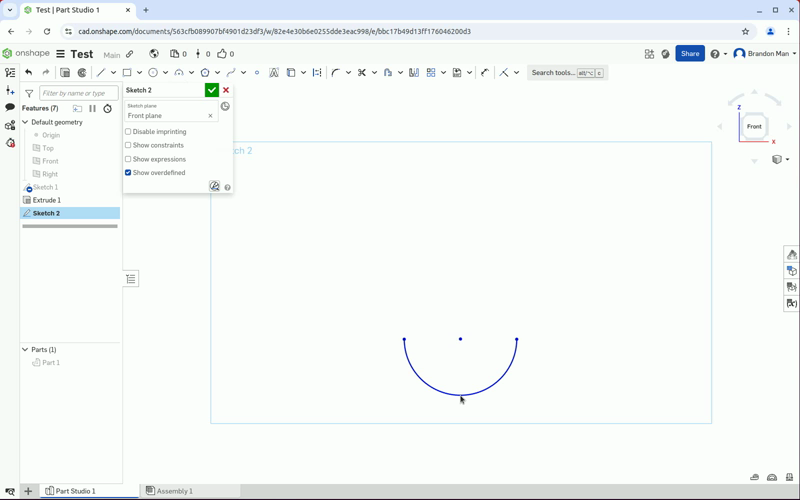
key(l)
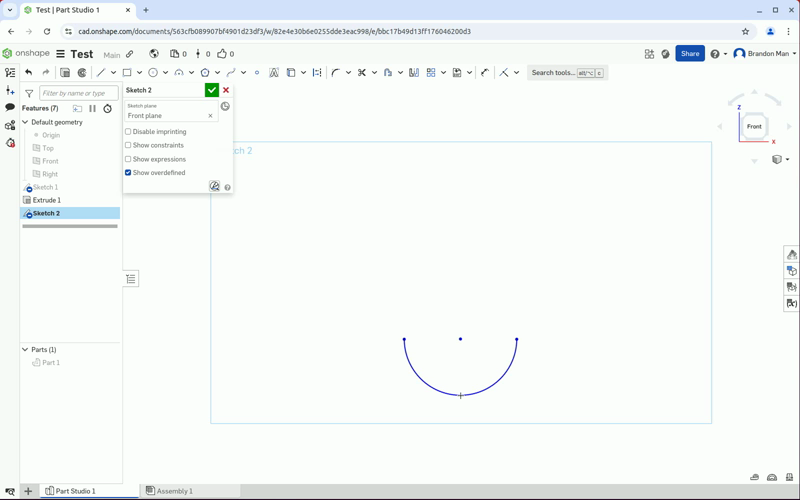
mouse_move(516, 339)
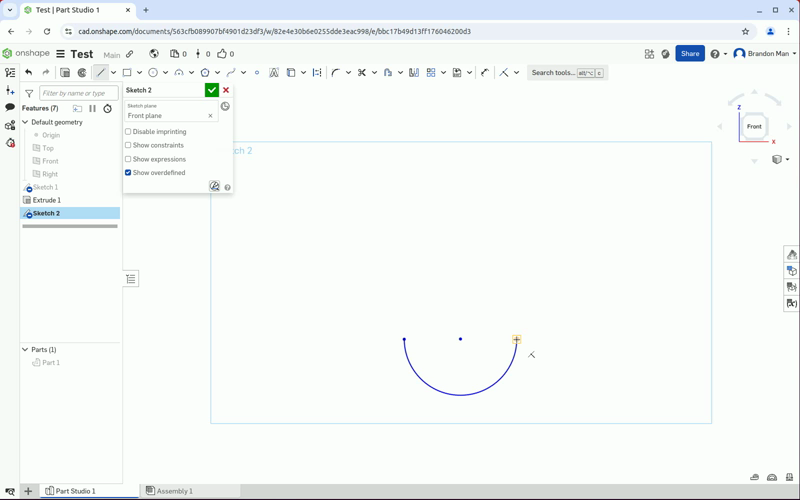
click(516, 339)
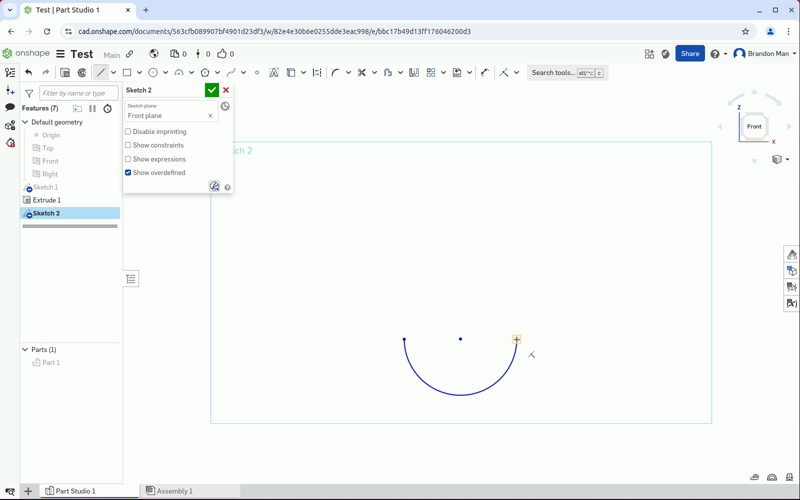
key_down(shift)
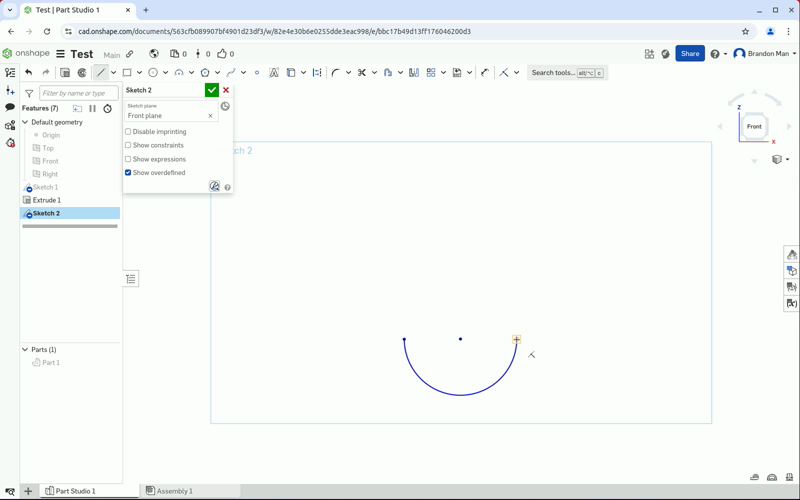
mouse_move(404, 339)
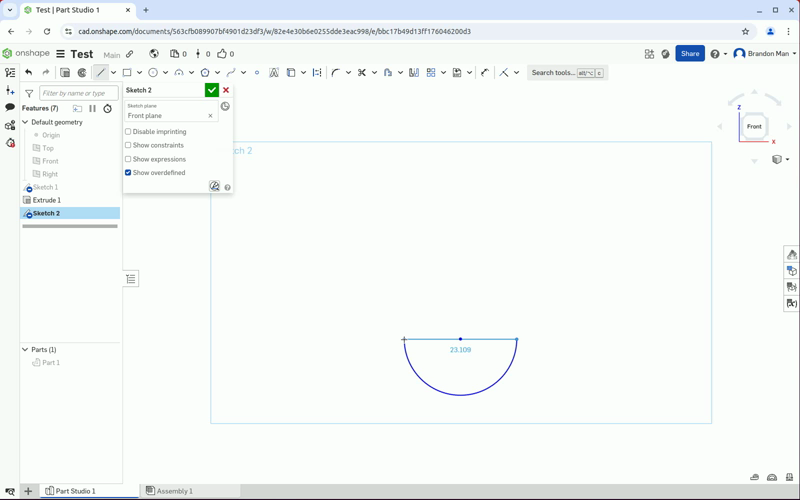
key_up(shift)
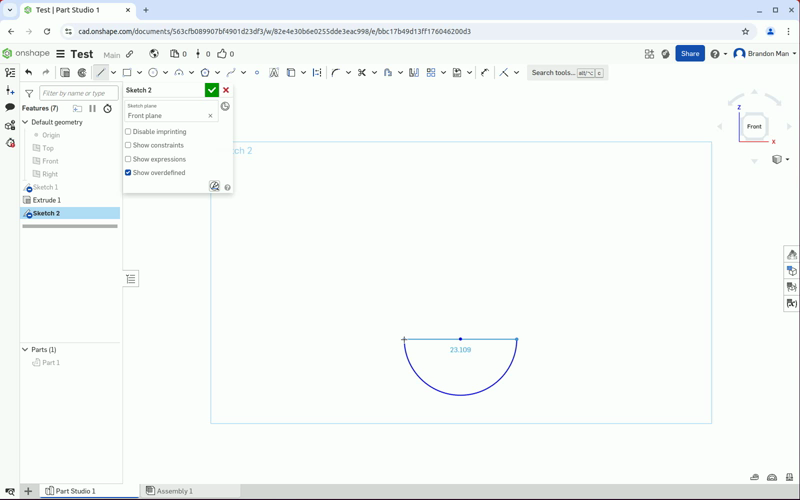
click(404, 339)
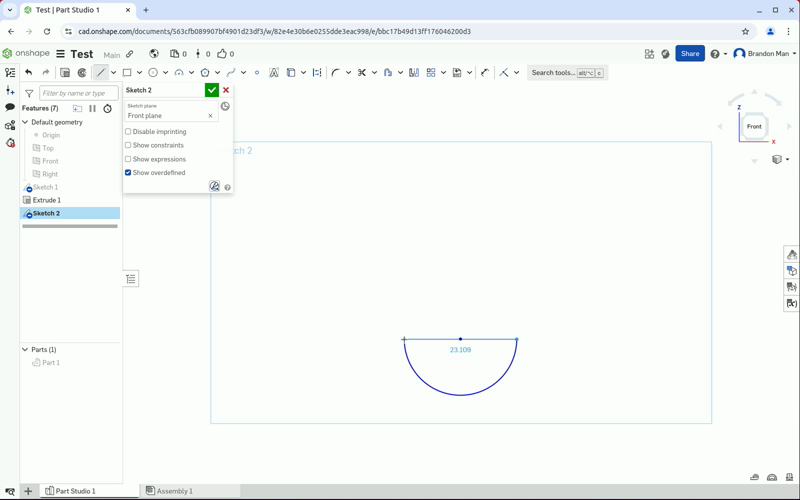
key(esc)
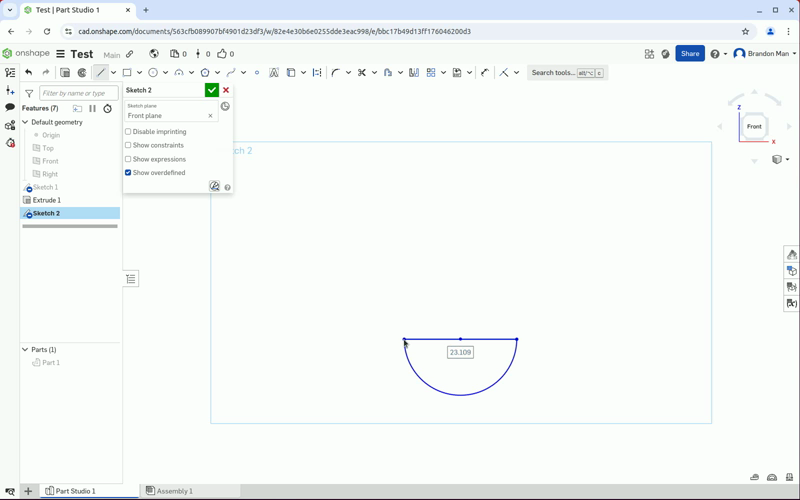
mouse_move(477, 362)
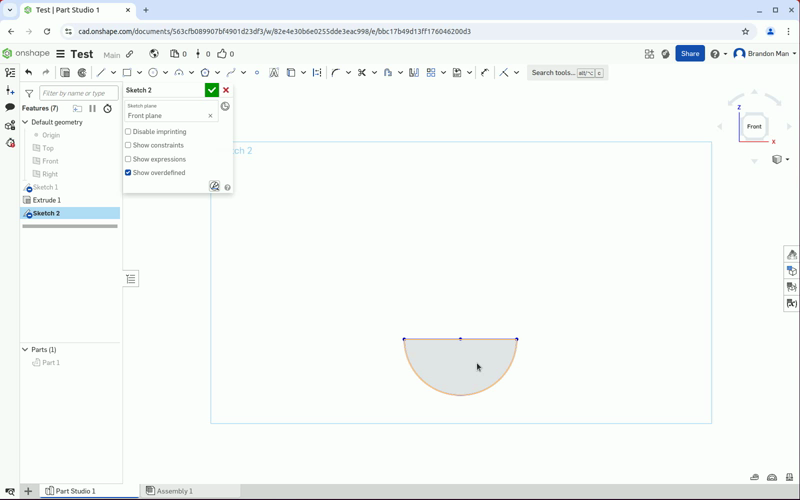
click(477, 362)
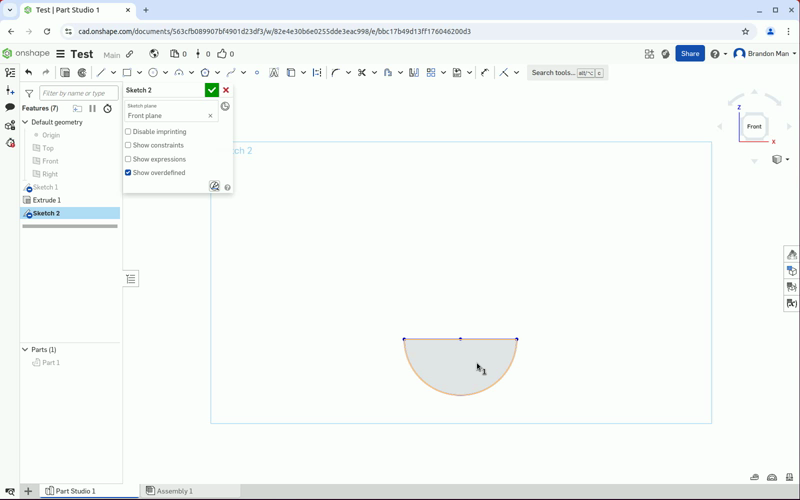
mouse_move(73, 352)
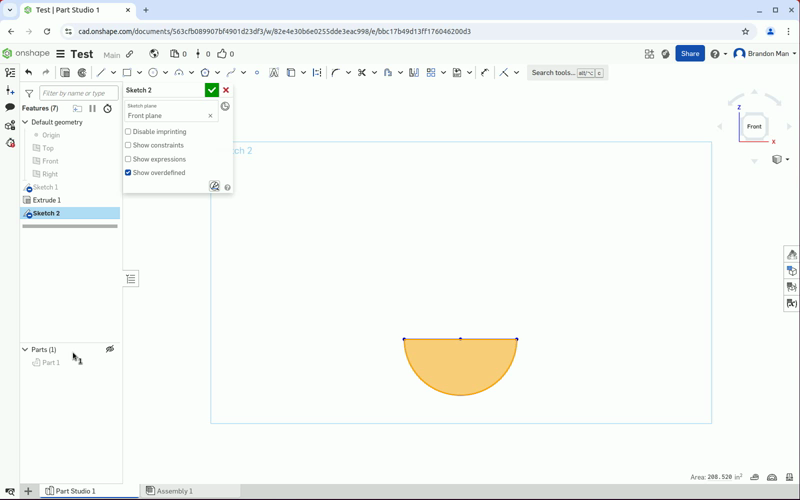
key(shift+y)
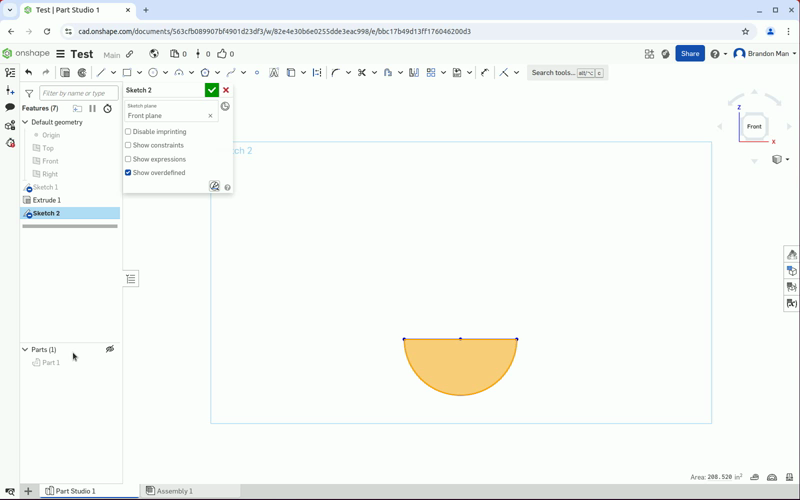
key(shift+e)
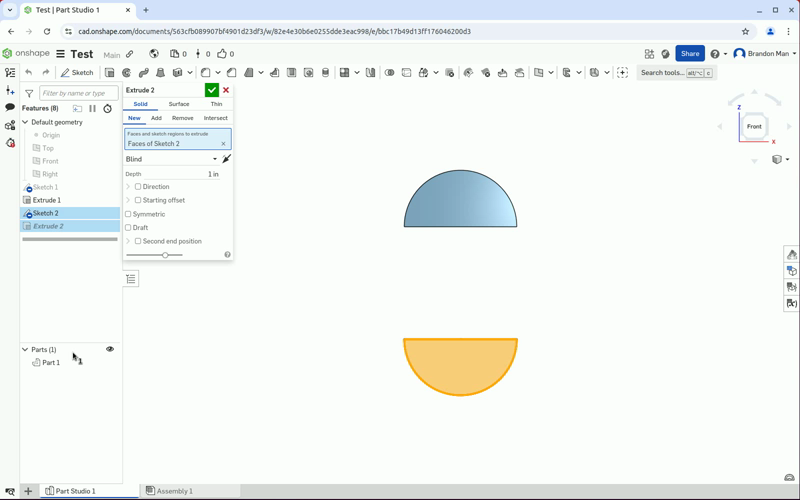
mouse_move(143, 106)
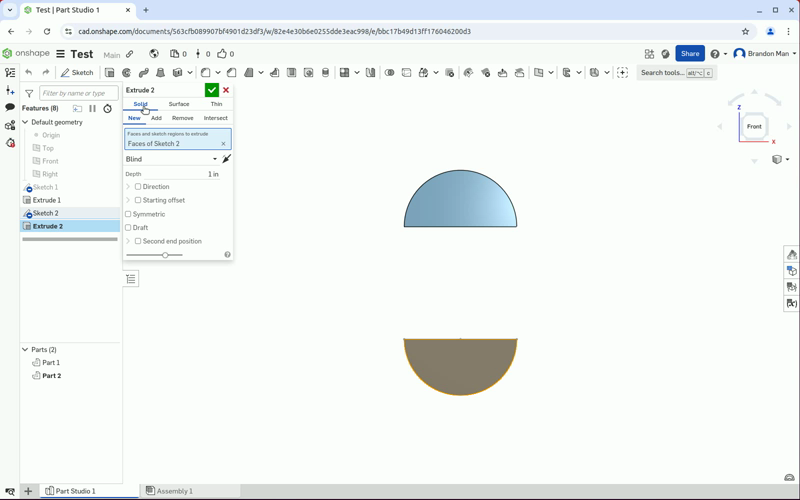
click(143, 106)
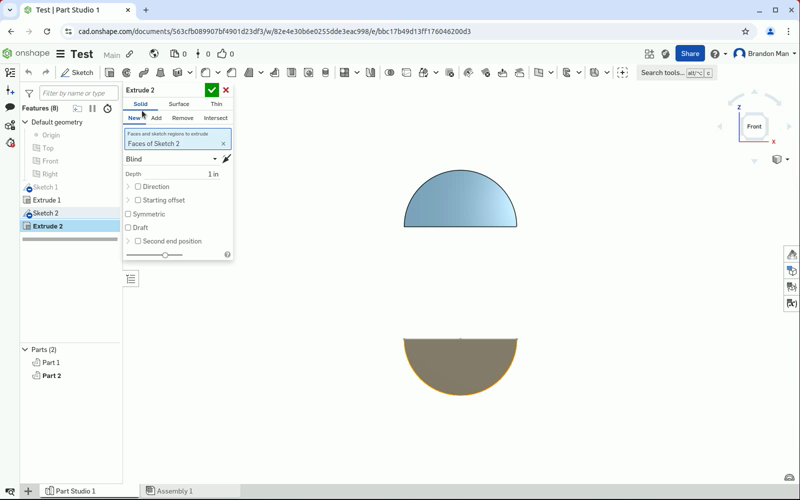
mouse_move(137, 120)
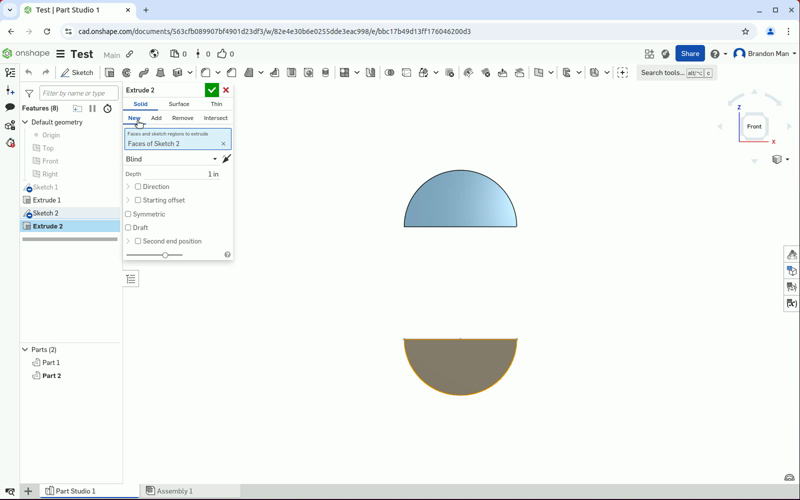
click(137, 120)
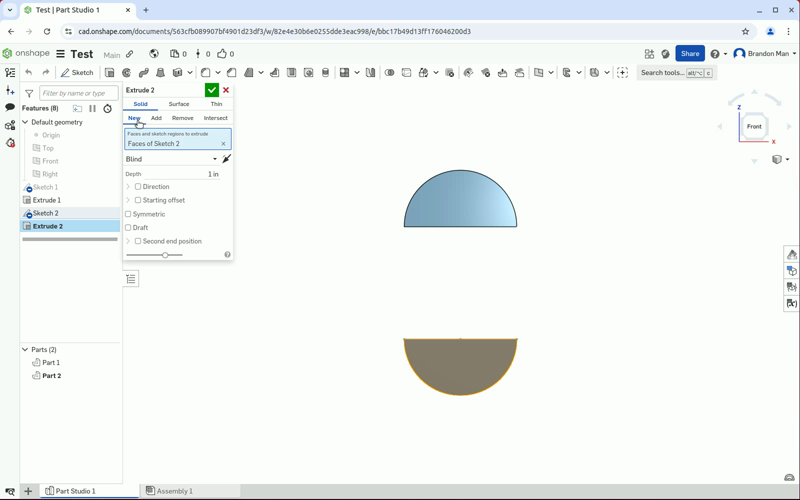
key(tab, 4)
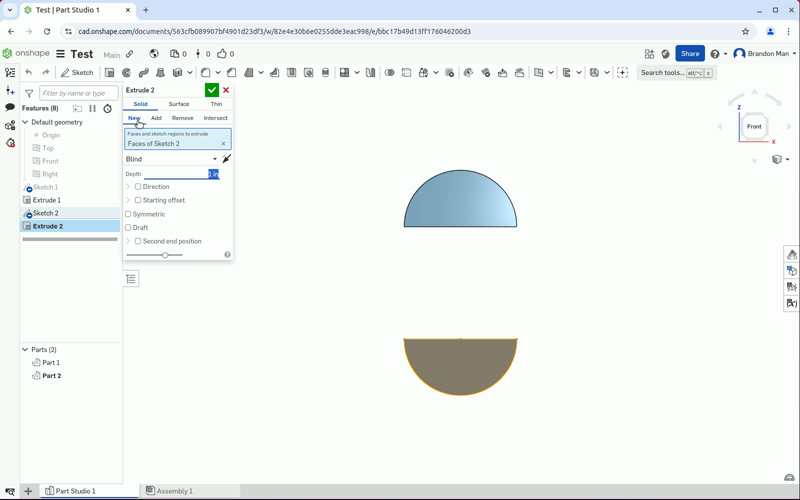
text(4.574)
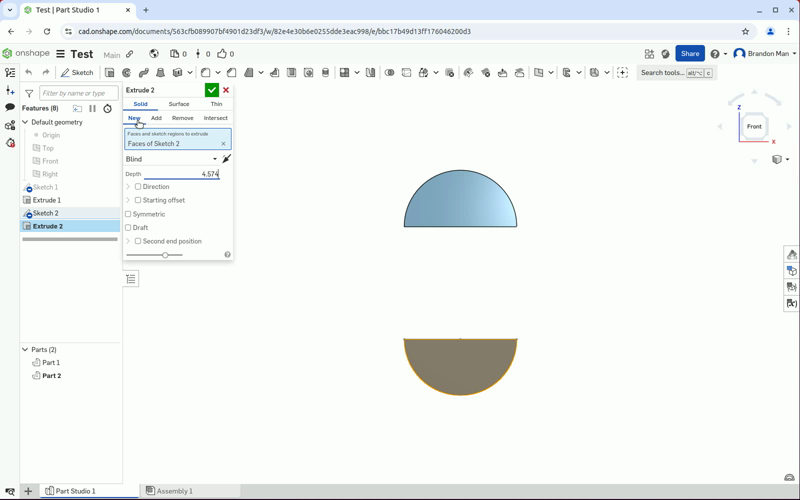
key(enter)
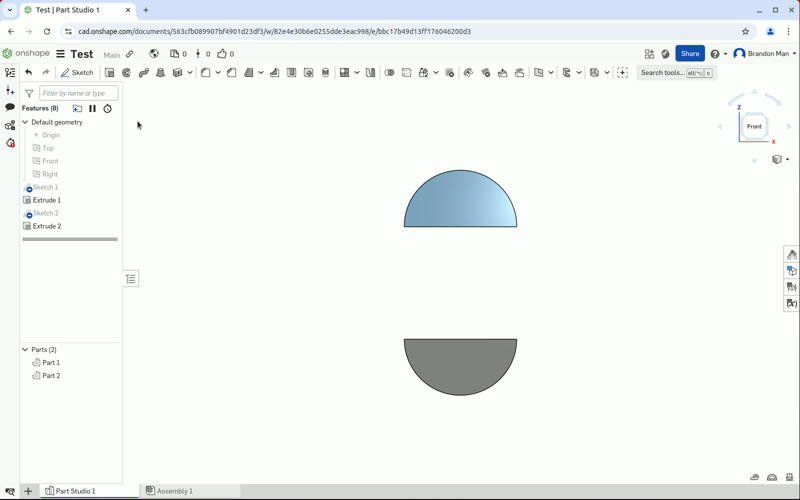
key(shift+h)
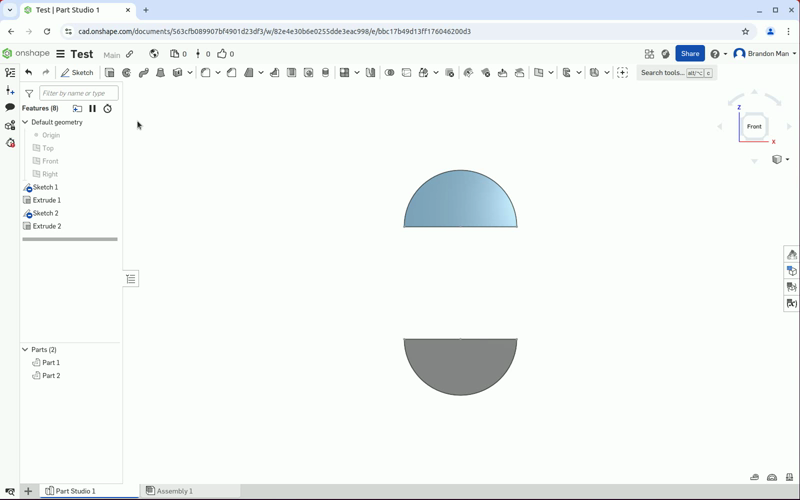
key(shift+h)
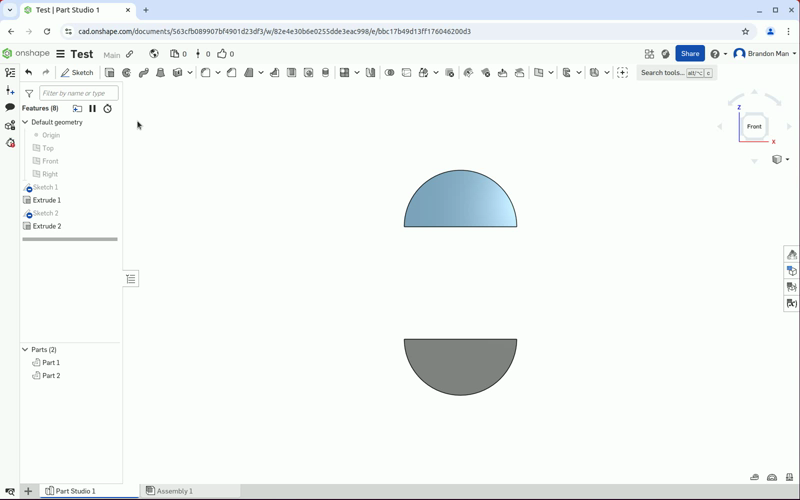
mouse_move(73, 189)
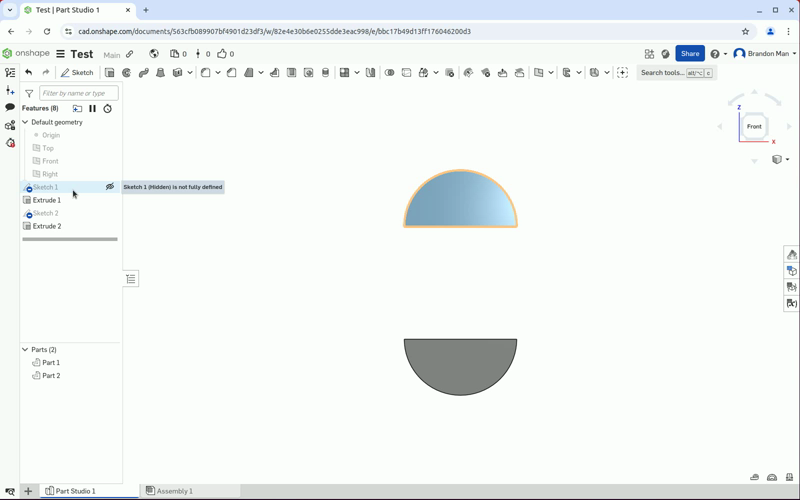
click(73, 189)
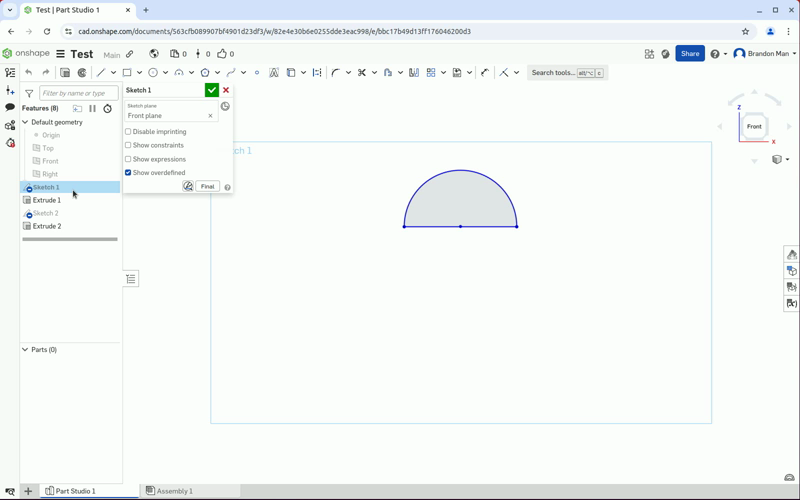
mouse_move(229, 92)
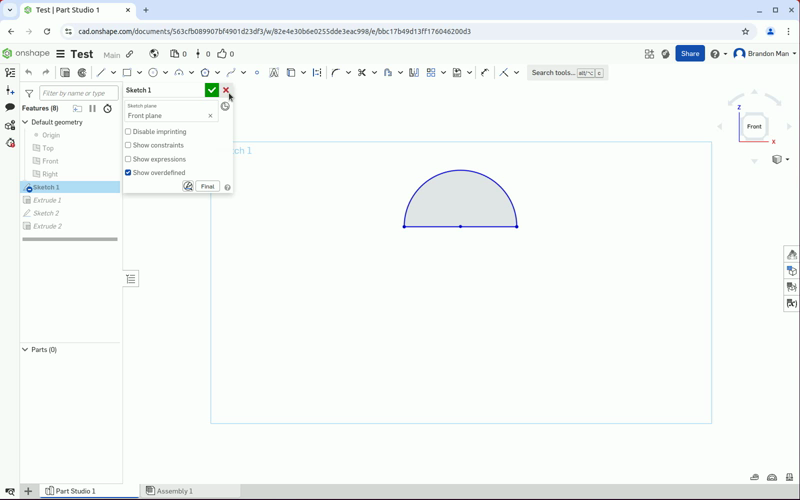
click(229, 92)
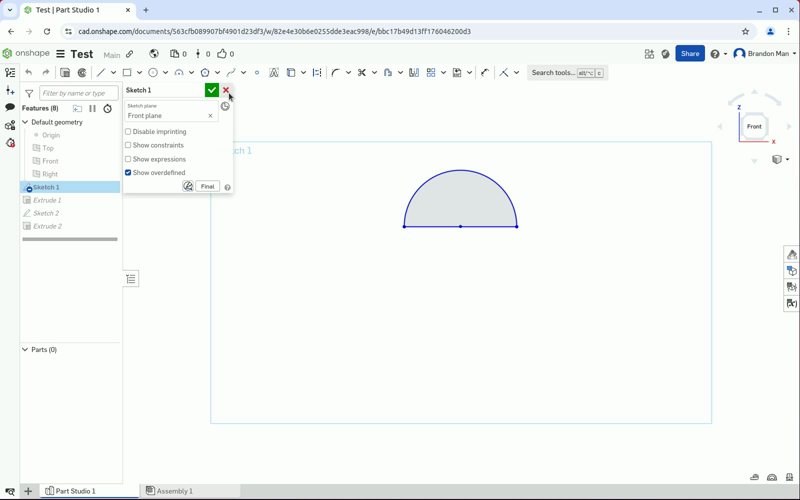
key(shift+s)
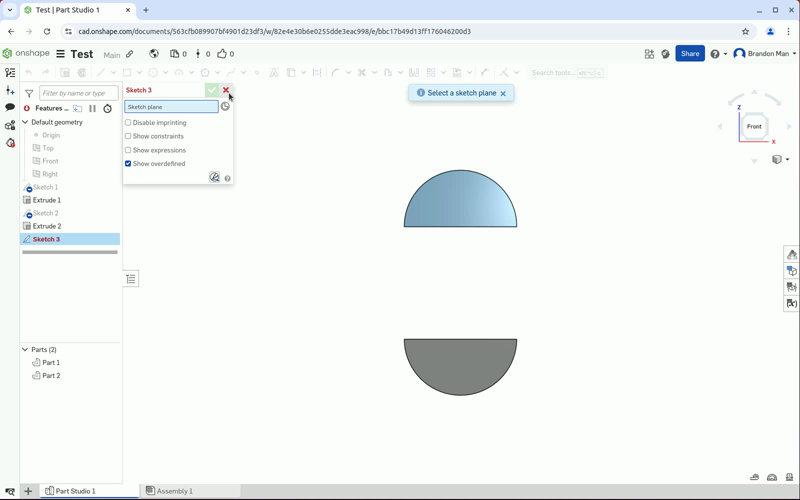
mouse_move(73, 163)
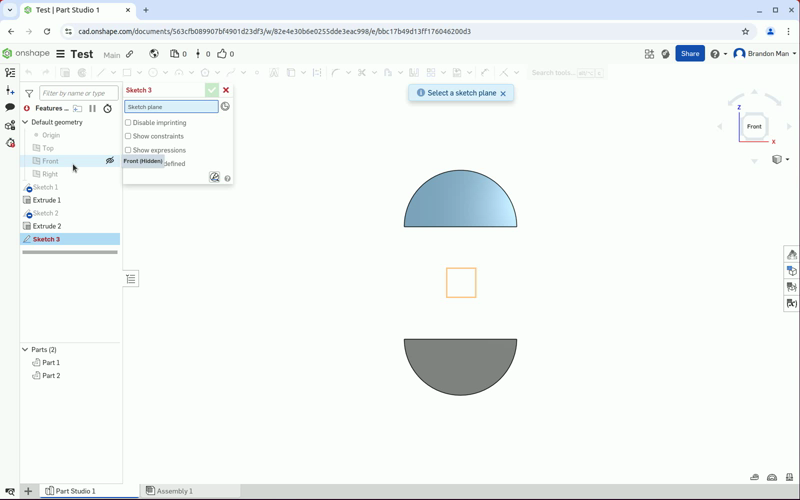
click(73, 163)
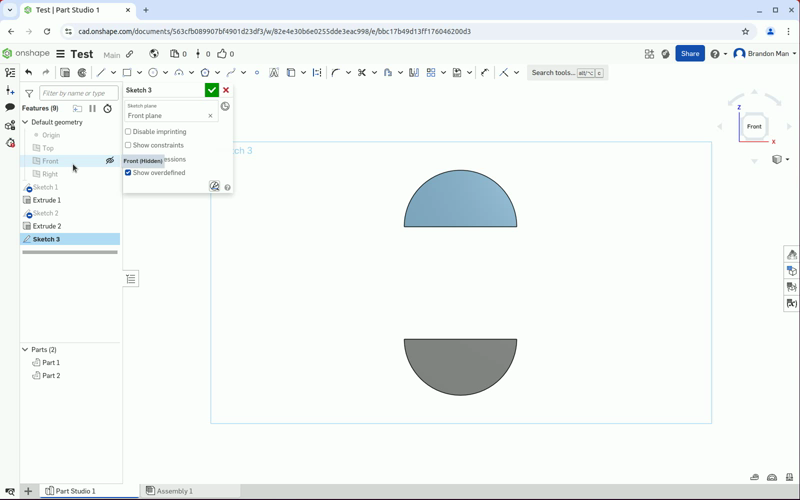
mouse_move(73, 352)
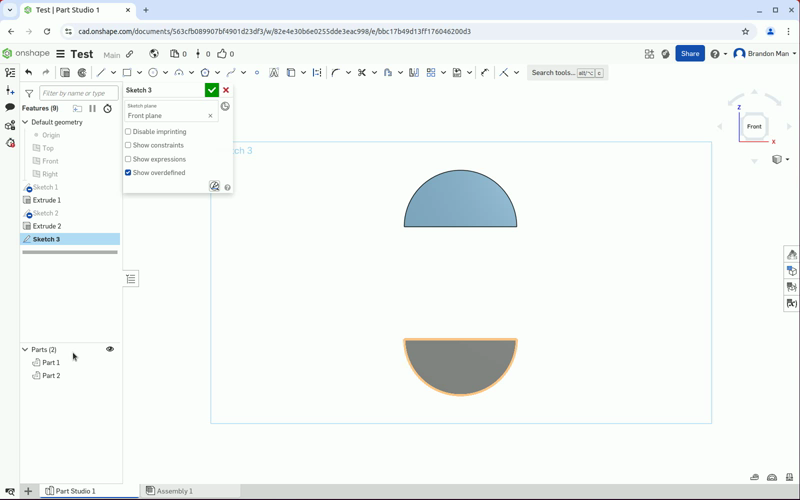
key(y)
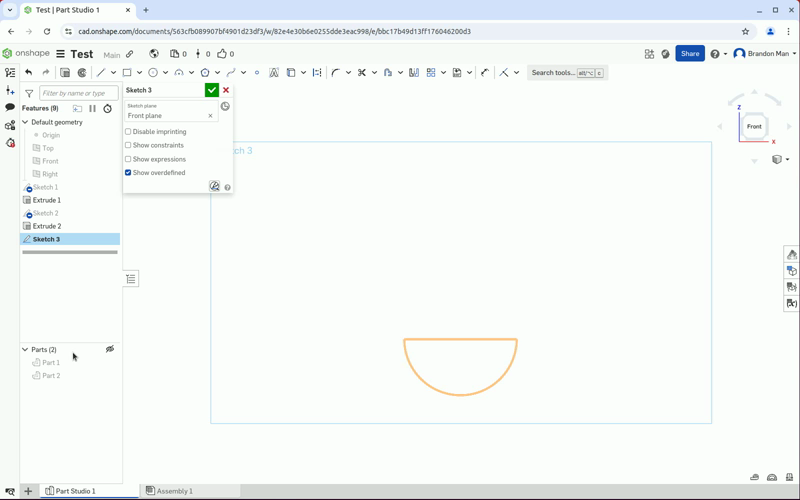
key(l)
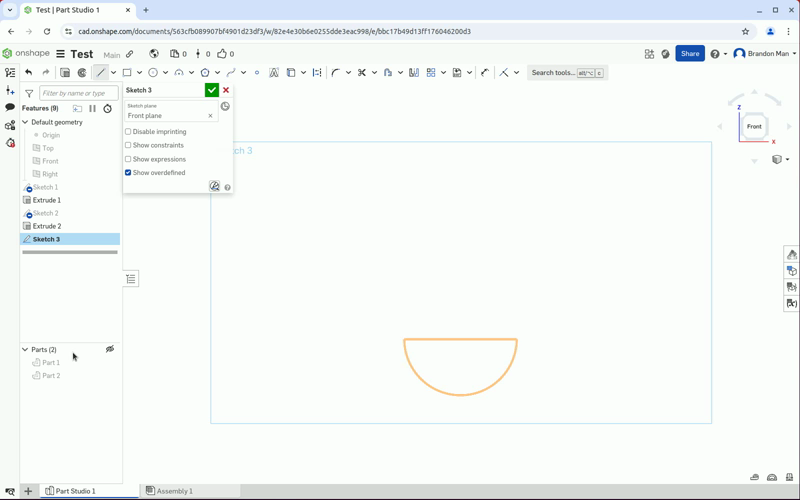
key_down(shift)
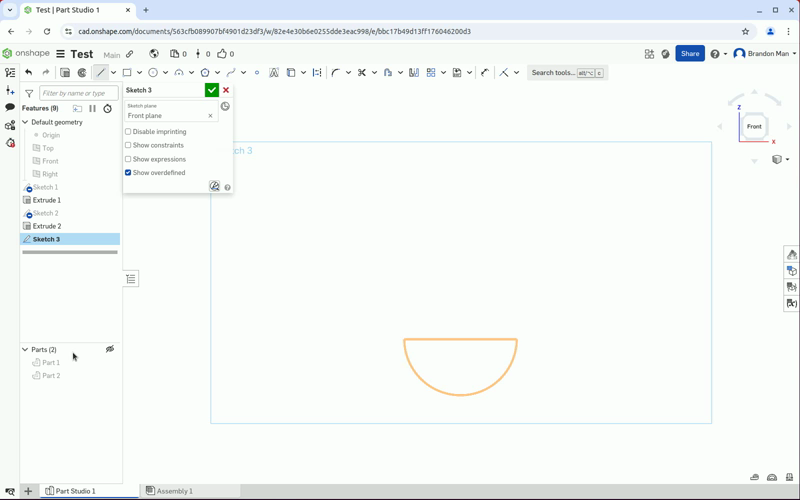
mouse_move(404, 339)
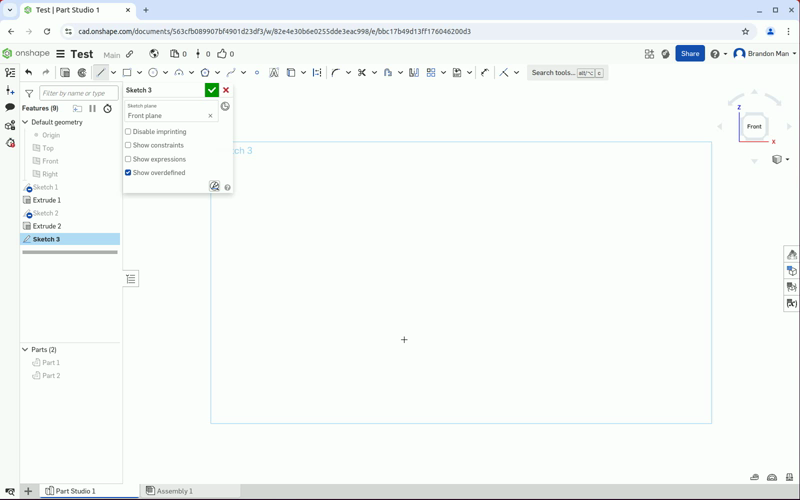
click(404, 339)
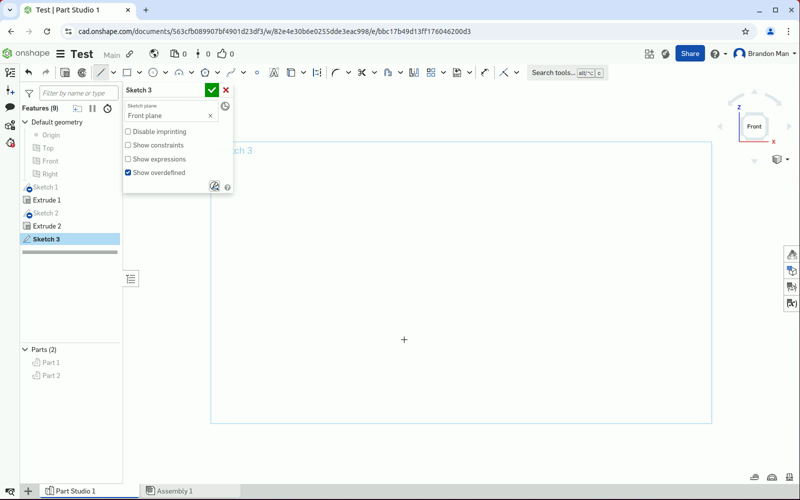
key_up(shift)
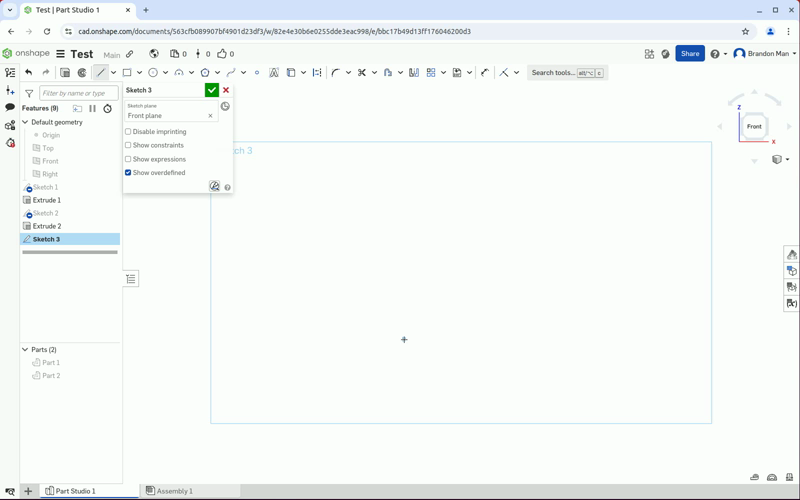
key_down(shift)
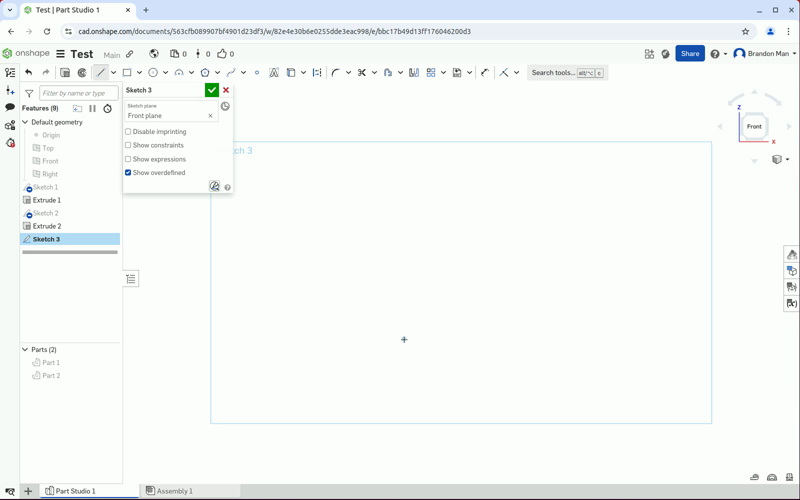
mouse_move(516, 339)
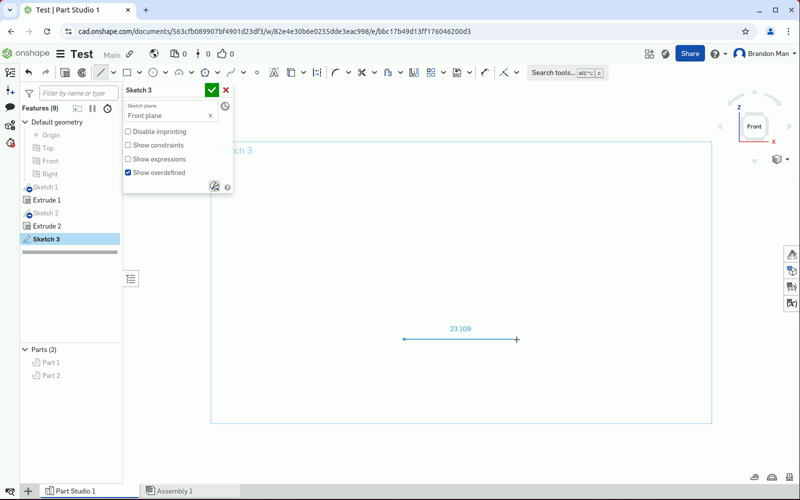
click(516, 339)
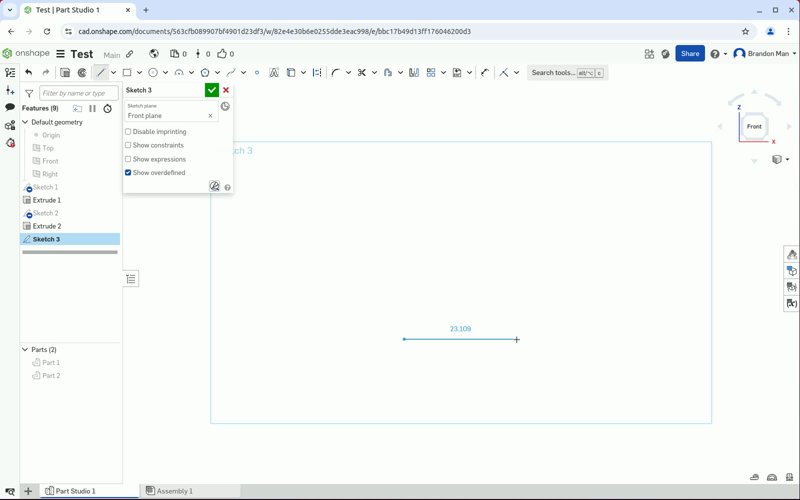
key_up(shift)
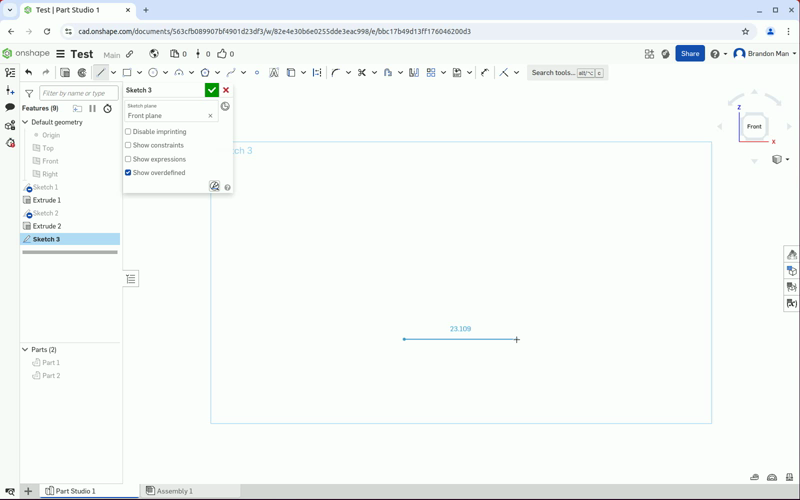
key_down(shift)
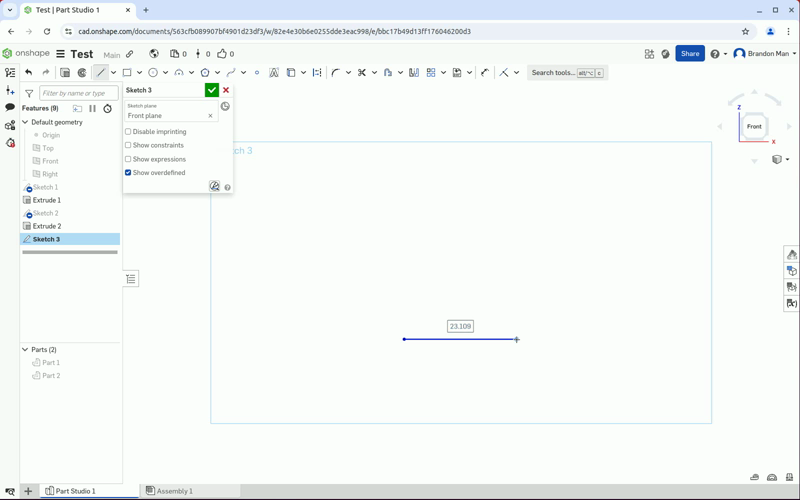
mouse_move(516, 226)
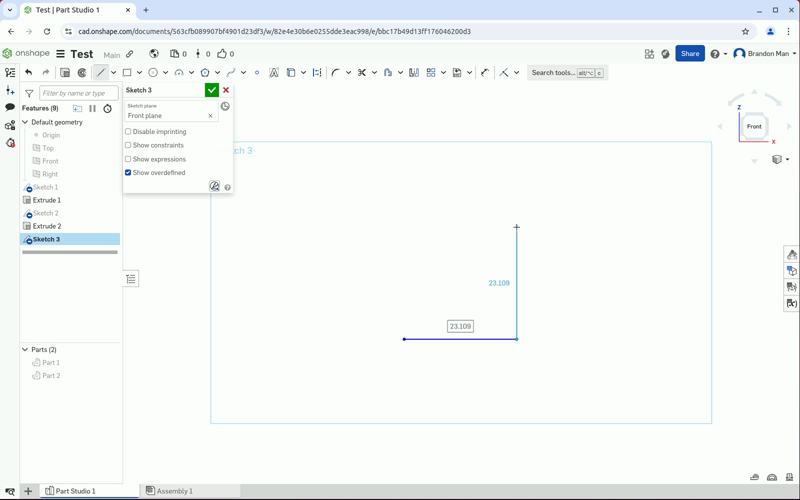
click(516, 226)
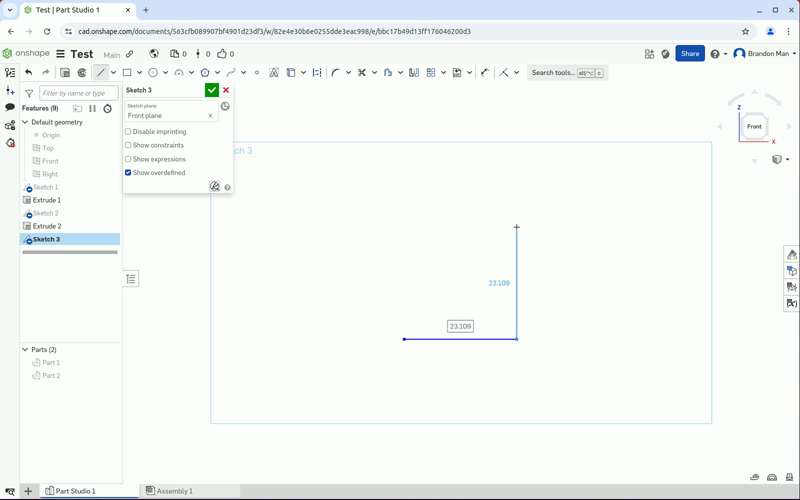
key_up(shift)
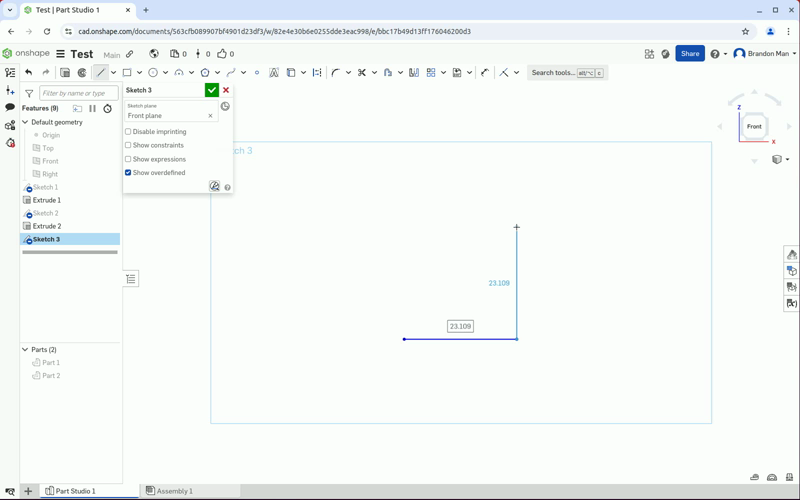
key_down(shift)
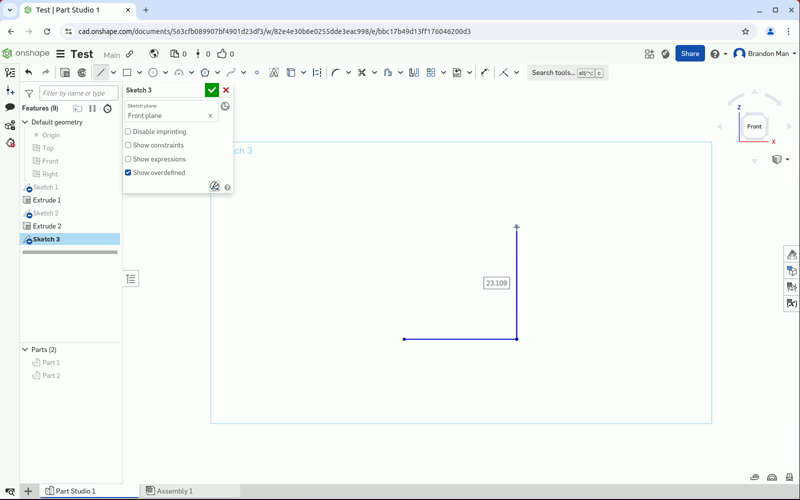
mouse_move(404, 226)
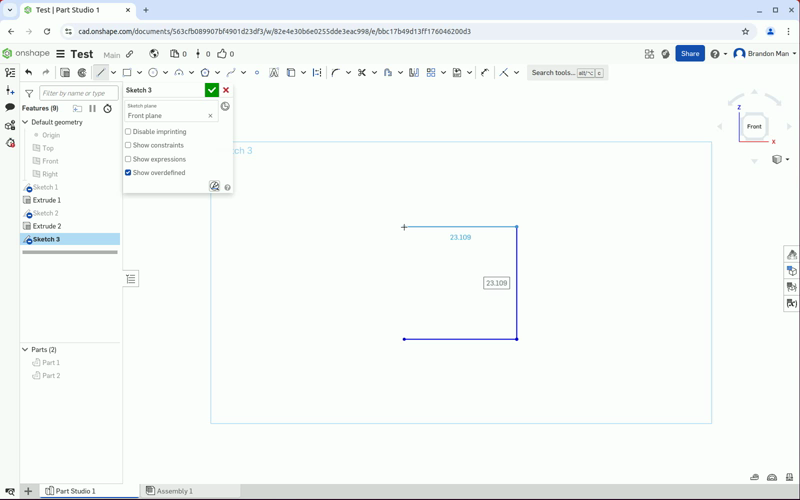
click(404, 226)
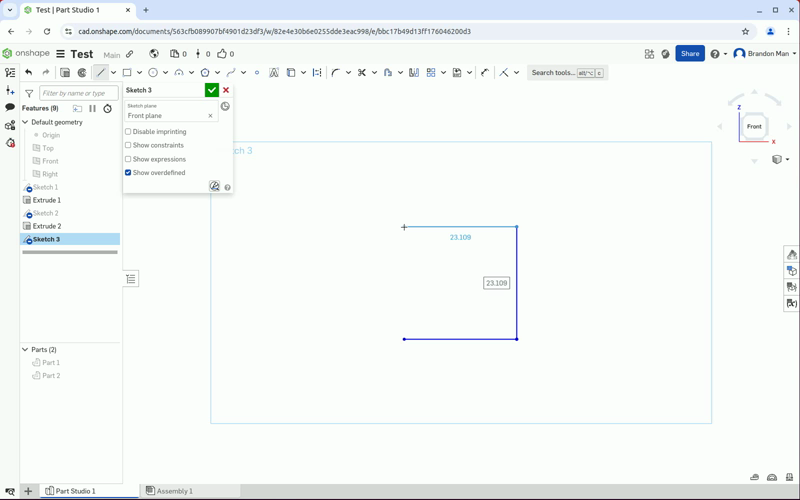
key_up(shift)
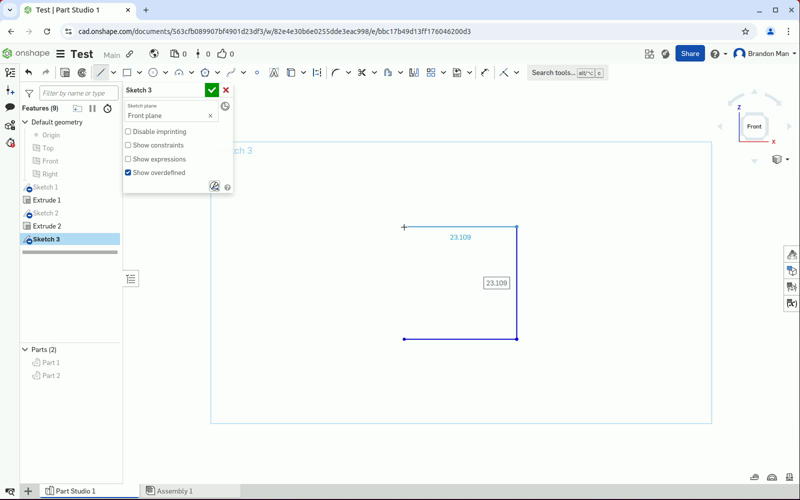
key_down(shift)
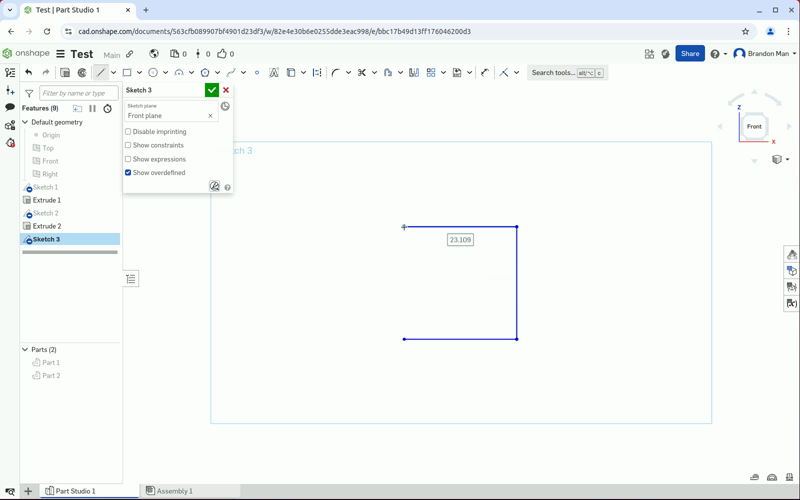
mouse_move(404, 339)
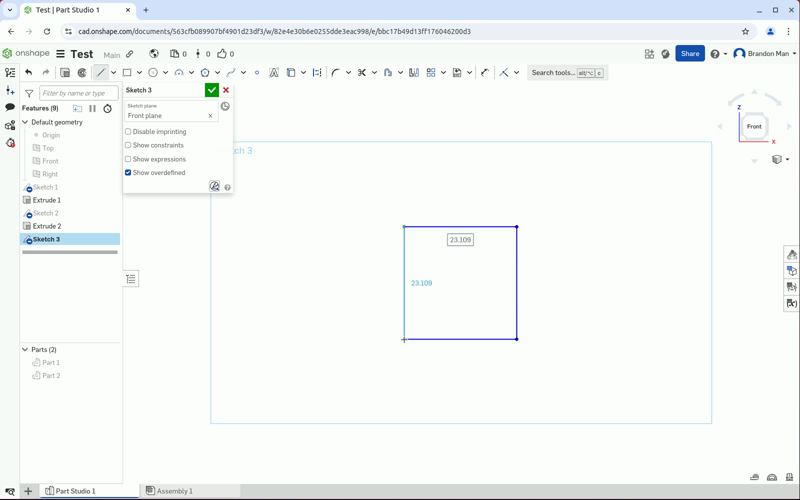
key_up(shift)
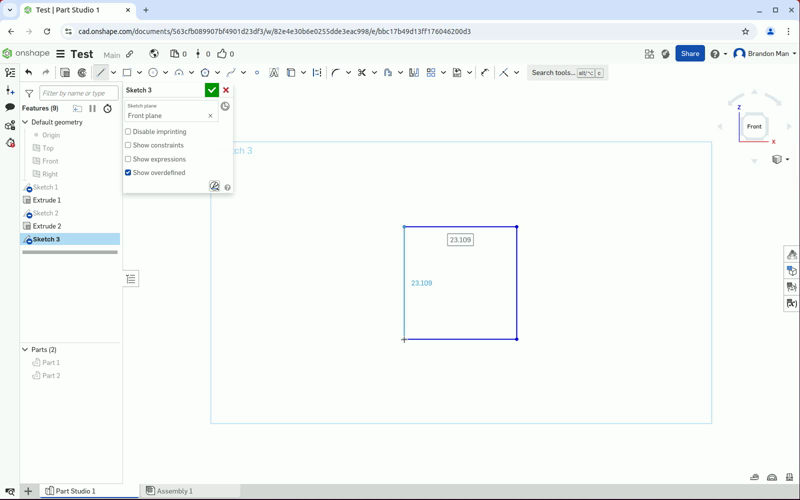
click(404, 339)
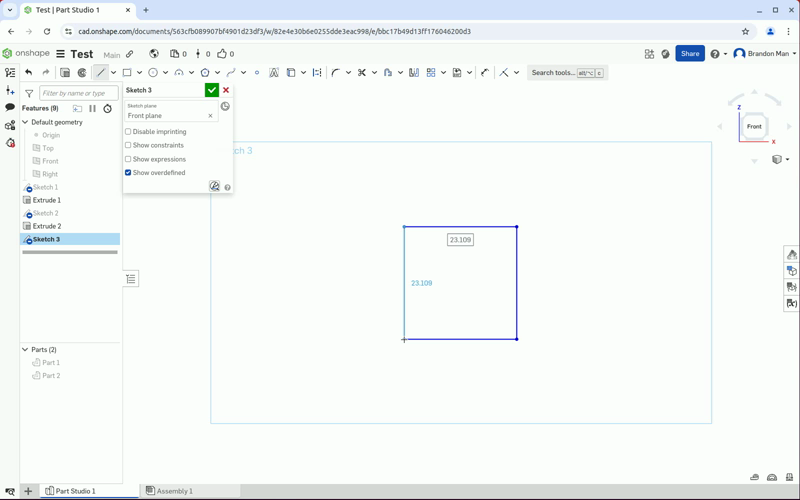
key(esc)
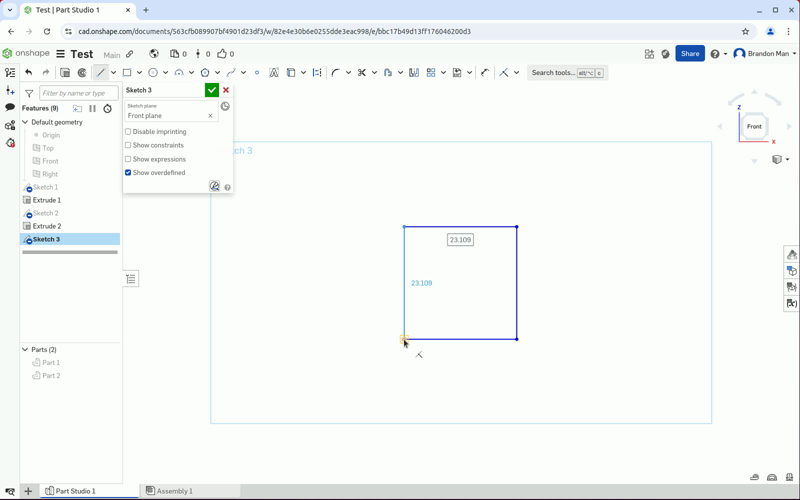
key(c)
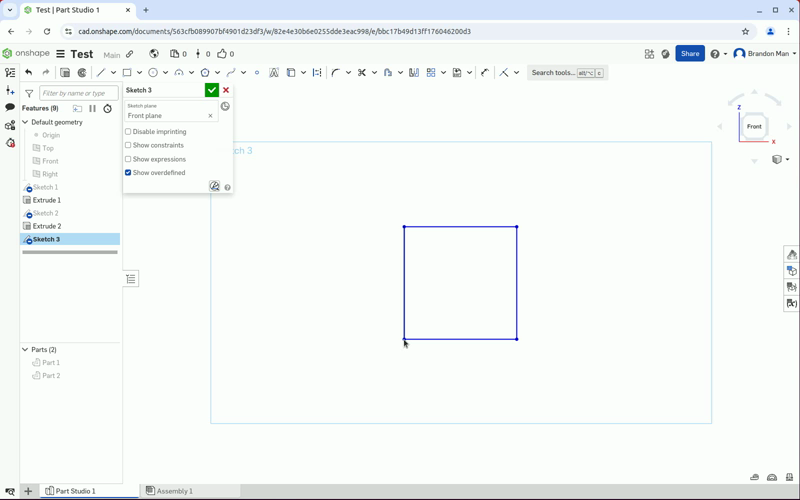
key_down(shift)
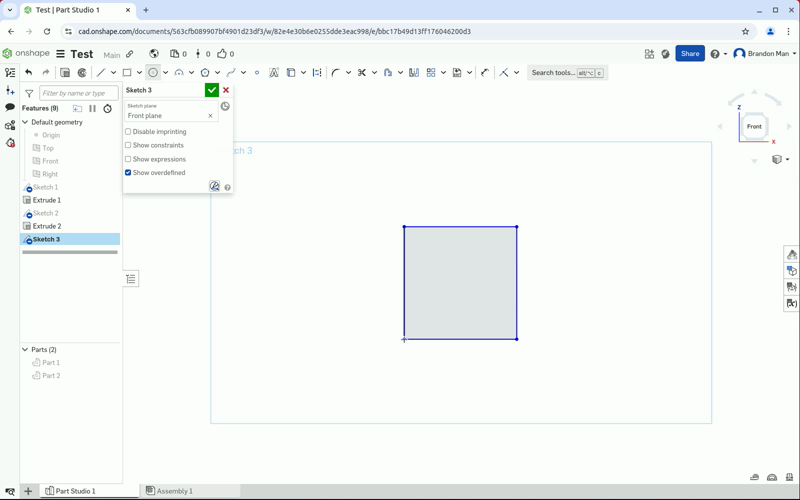
mouse_move(461, 282)
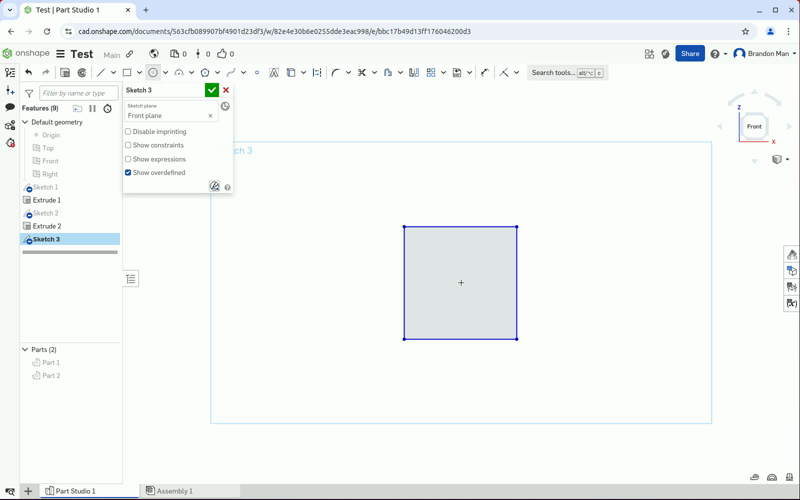
click(461, 282)
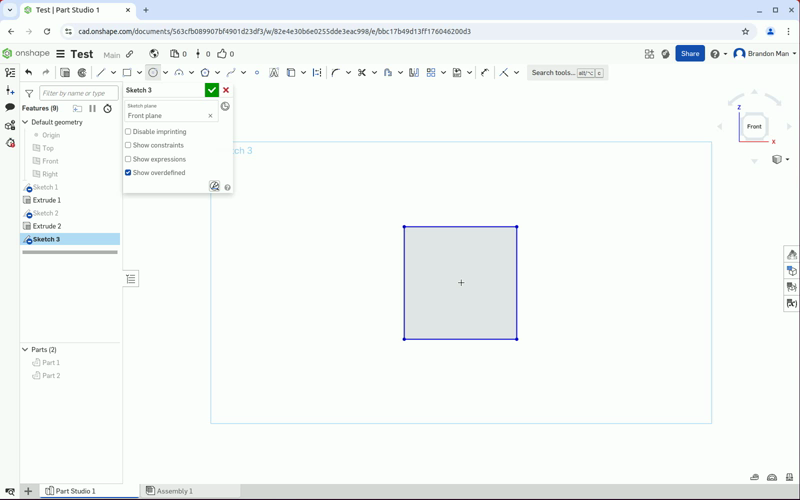
key_up(shift)
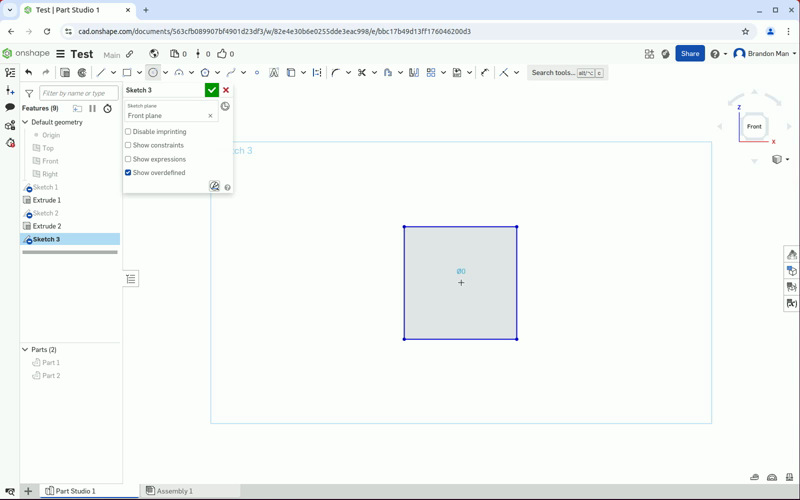
mouse_move(482, 282)
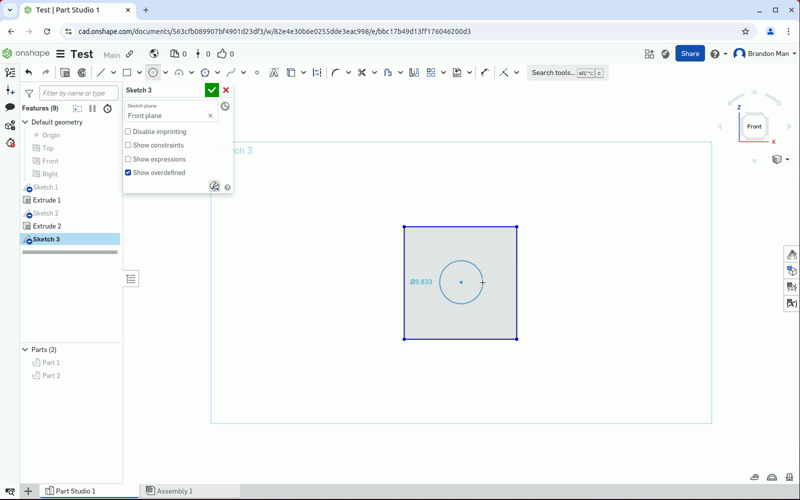
click(482, 282)
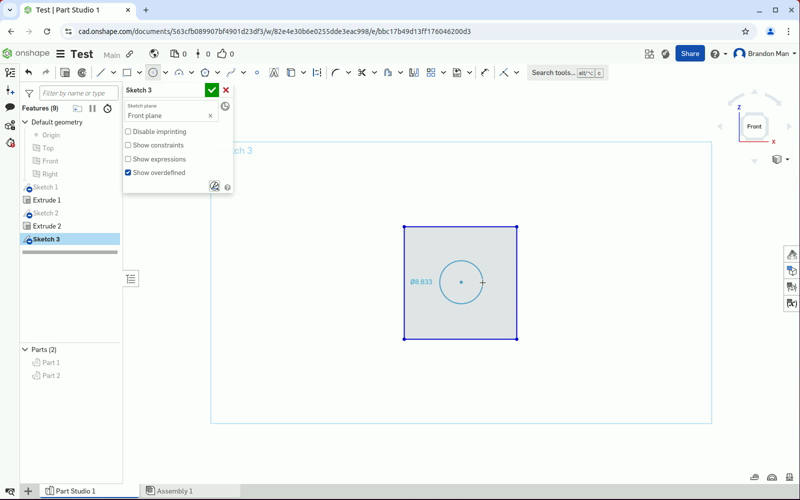
key(esc)
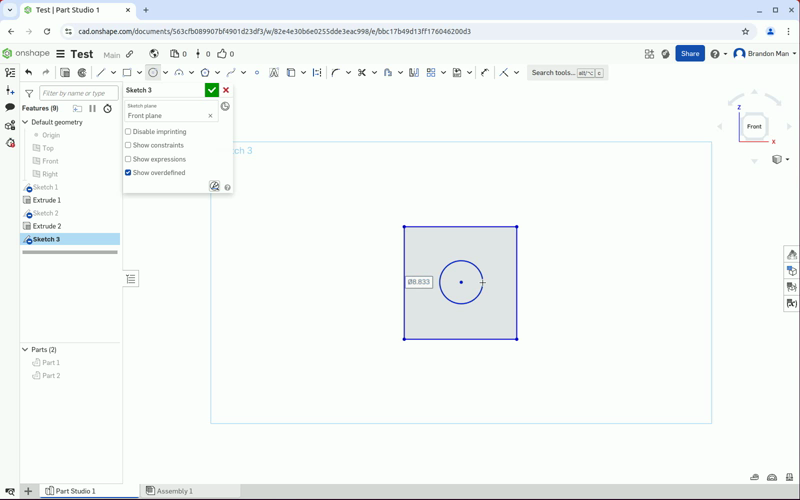
mouse_move(423, 323)
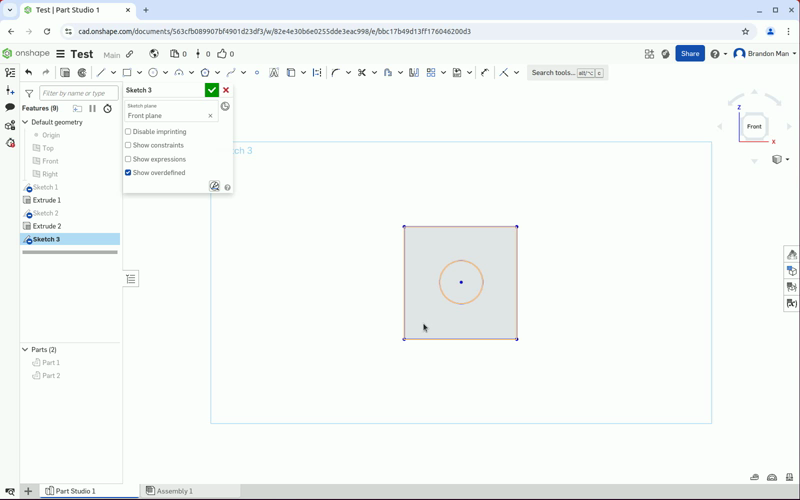
click(423, 323)
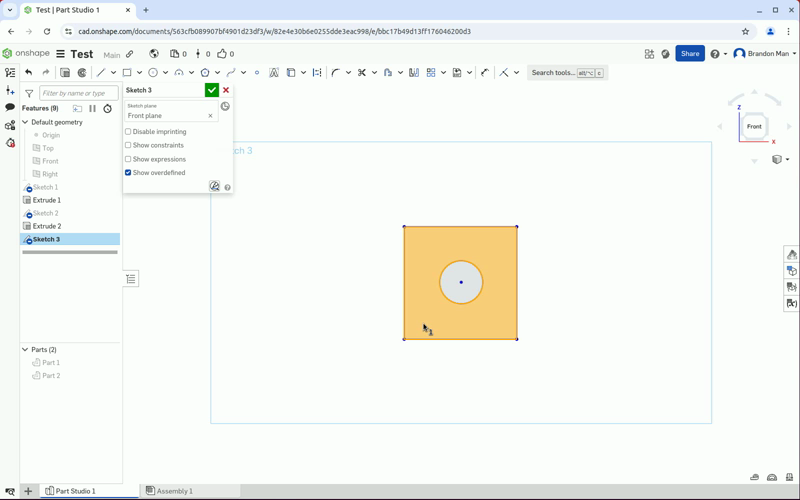
mouse_move(73, 352)
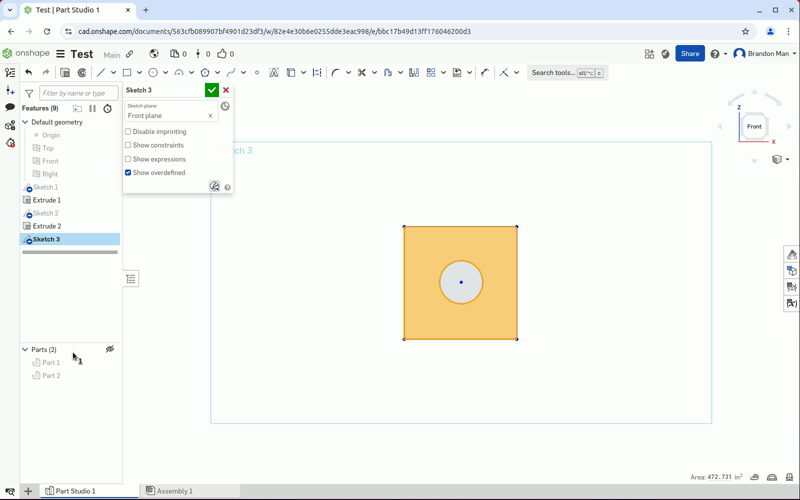
key(shift+y)
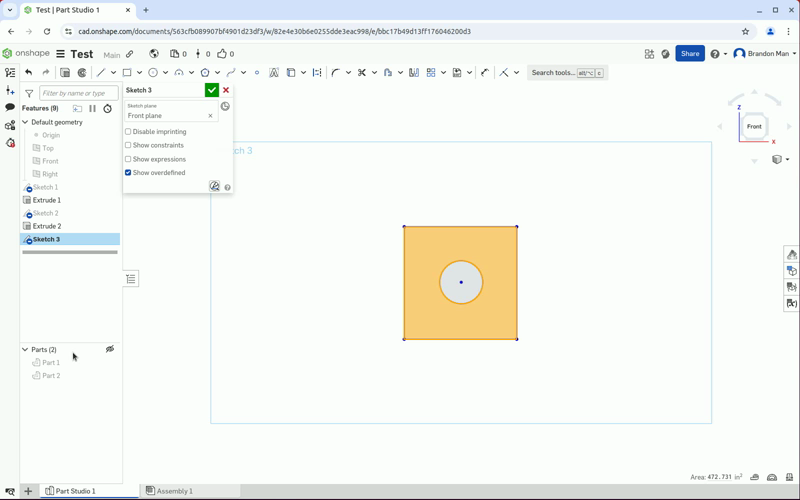
key(shift+e)
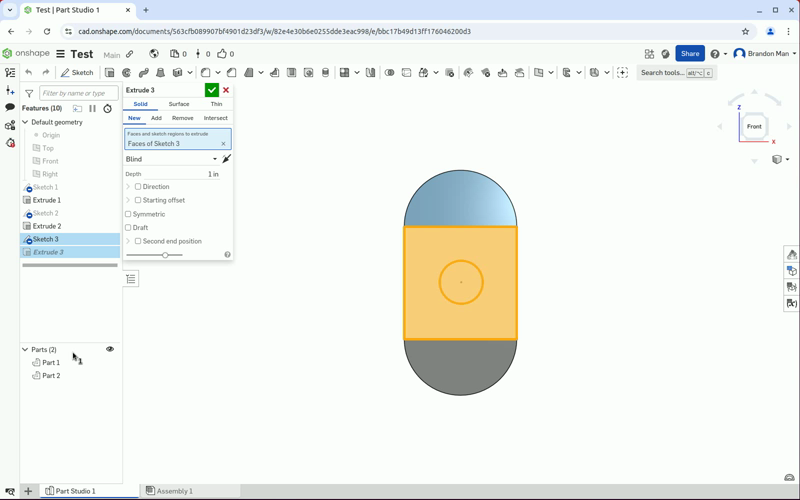
mouse_move(143, 106)
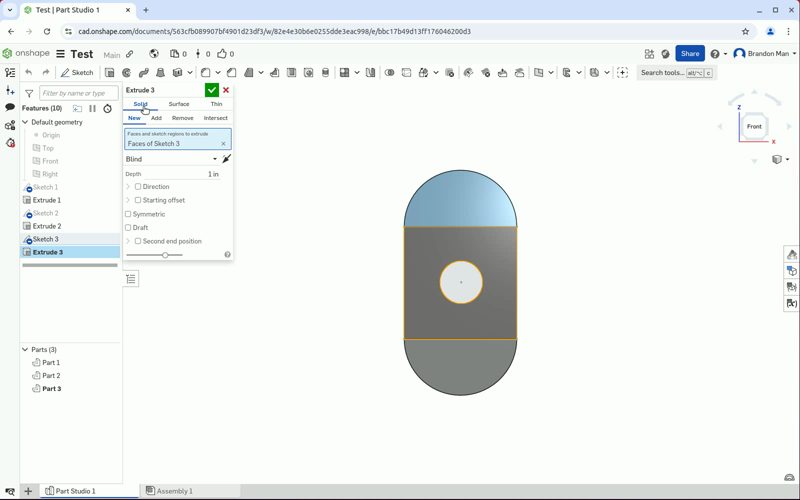
click(143, 106)
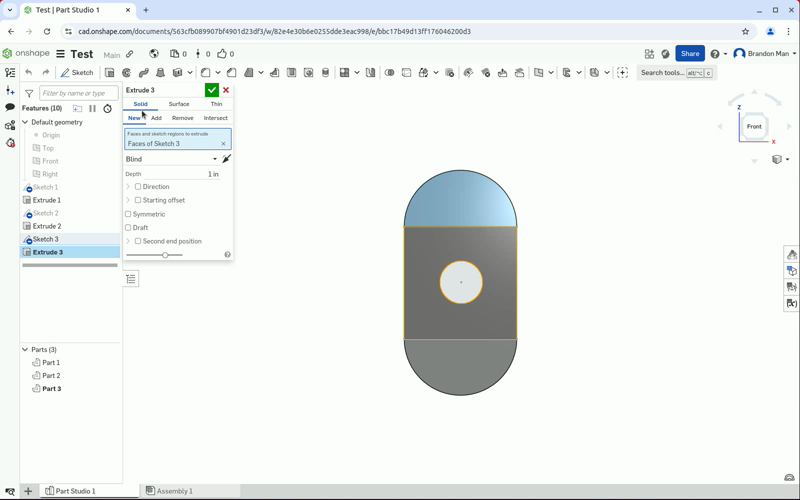
mouse_move(137, 120)
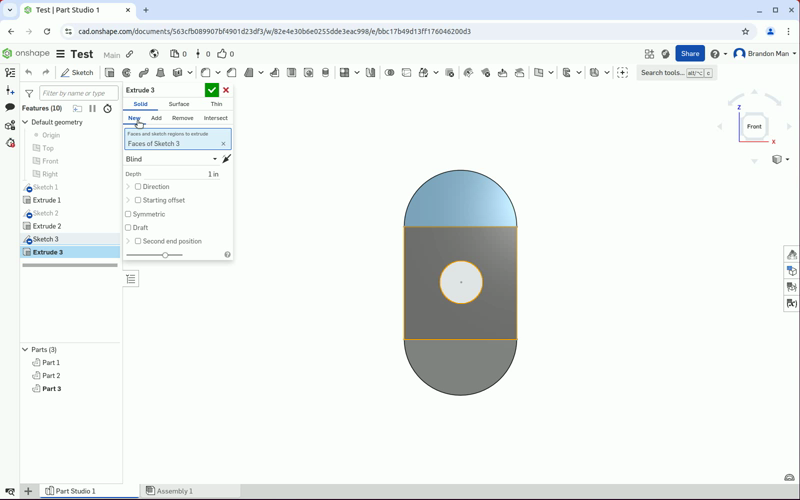
click(137, 120)
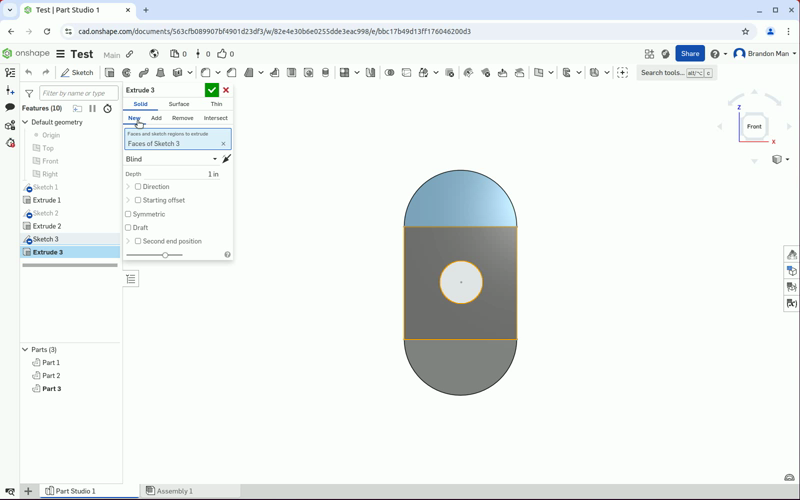
key(tab, 4)
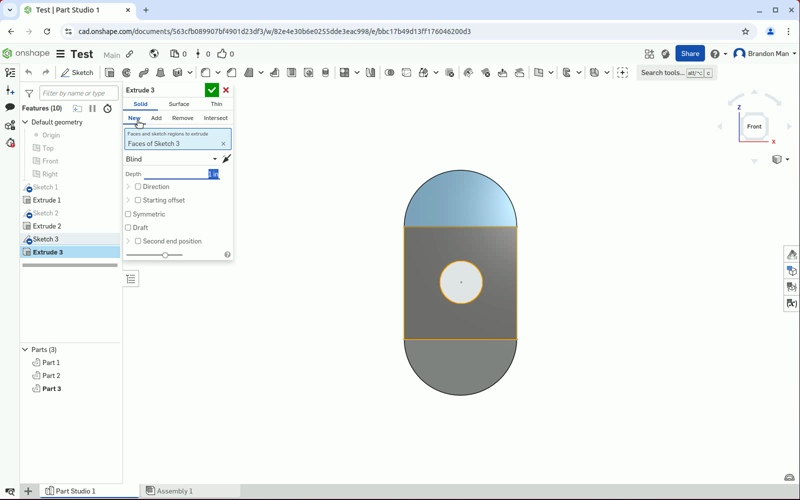
text(4.574)
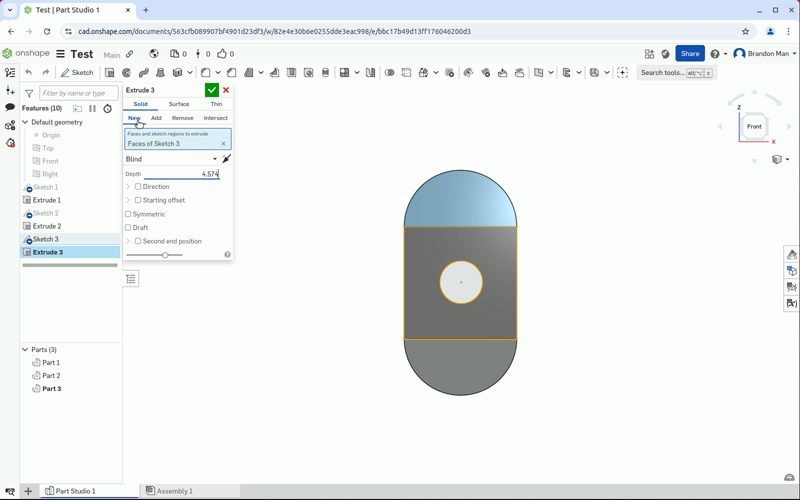
key(enter)
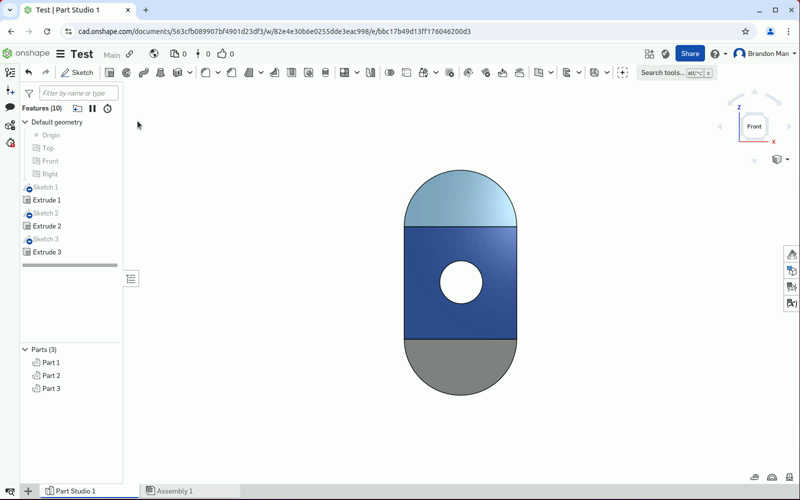
key(shift+h)
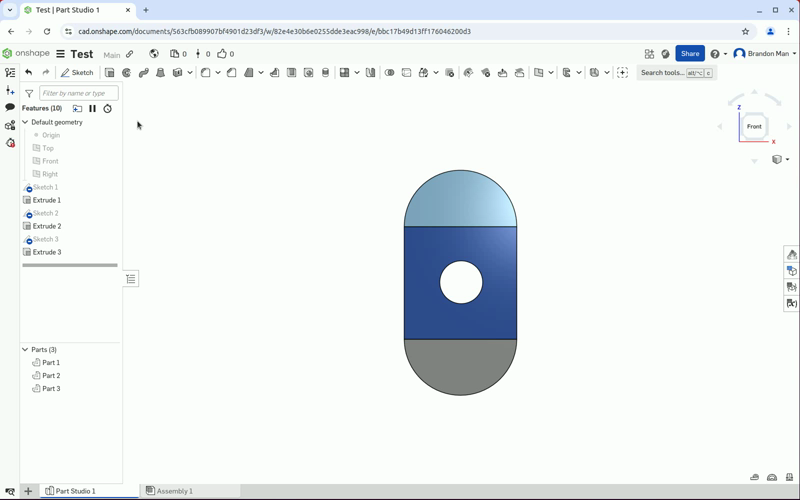
key(shift+h)
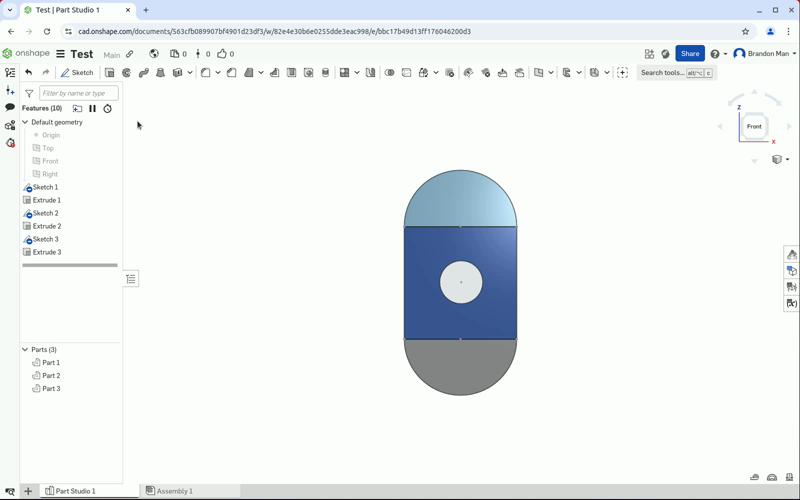
key(shift+7)
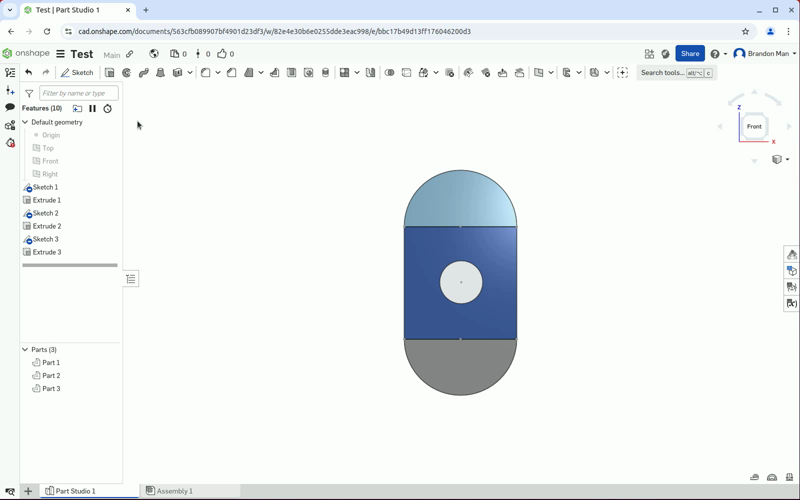
key(left, 2)
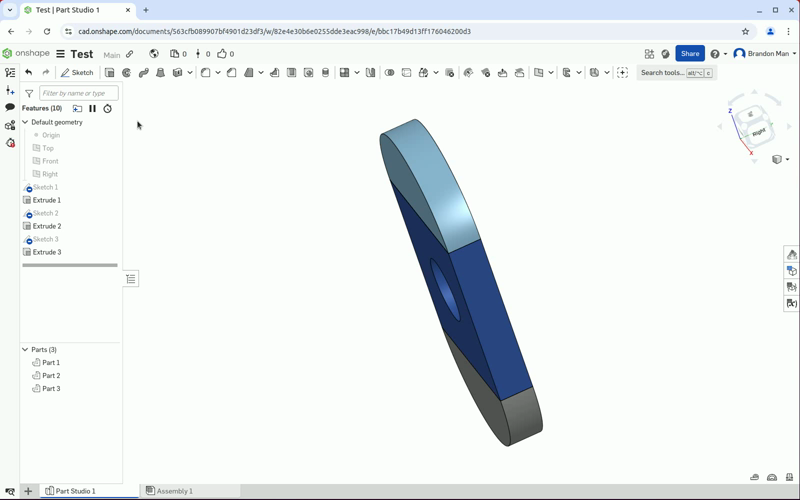
key(down, 2)
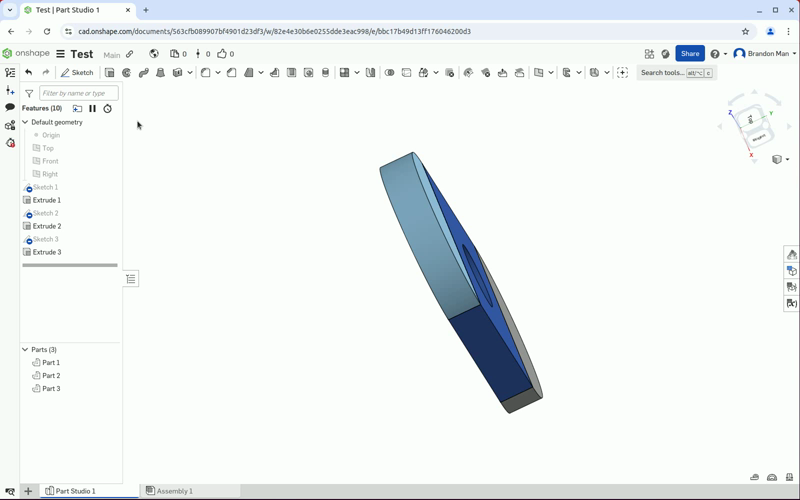
key(up, 2)
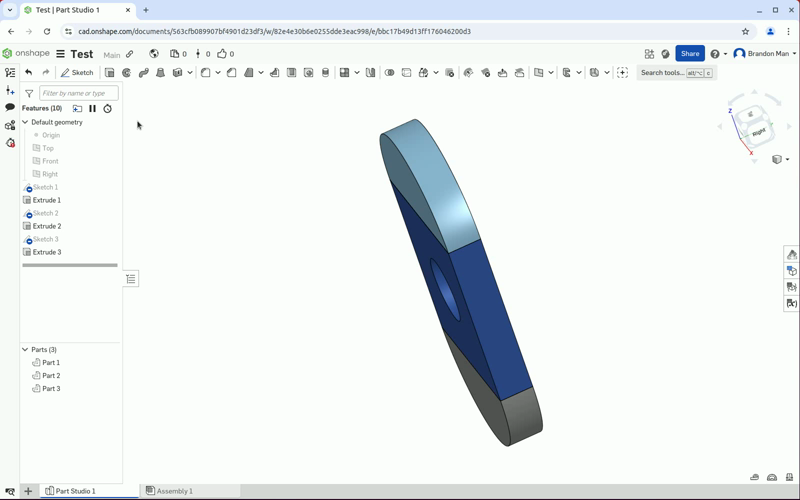
key(right, 2)
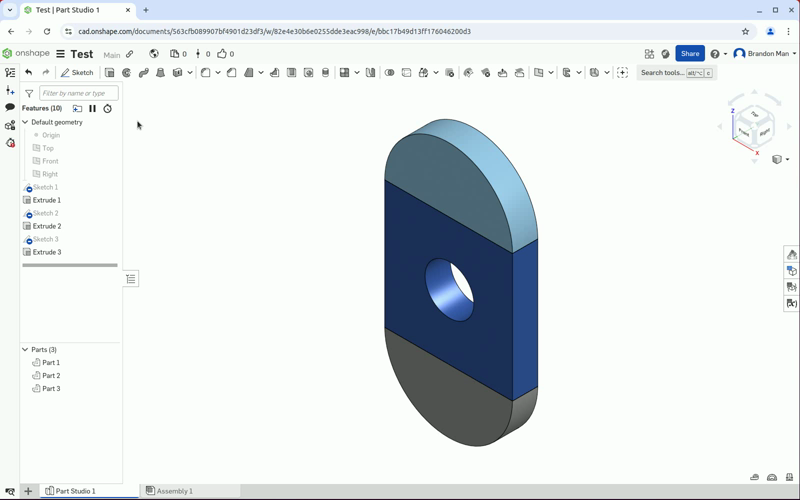
mouse_move(73, 189)
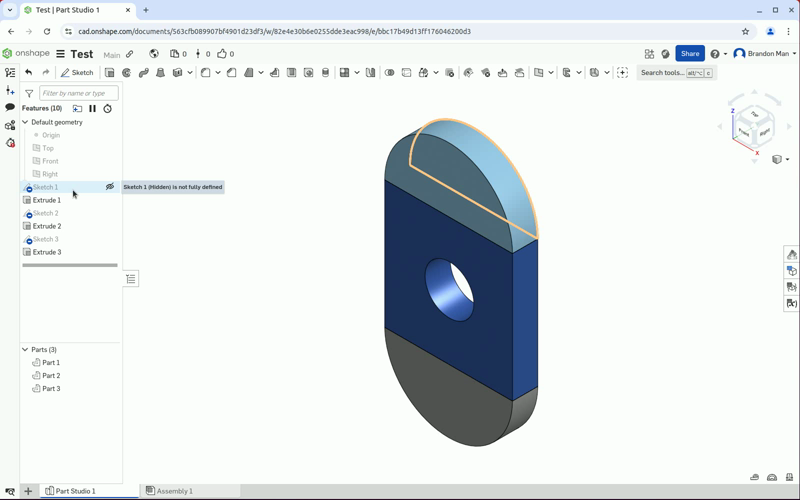
click(73, 189)